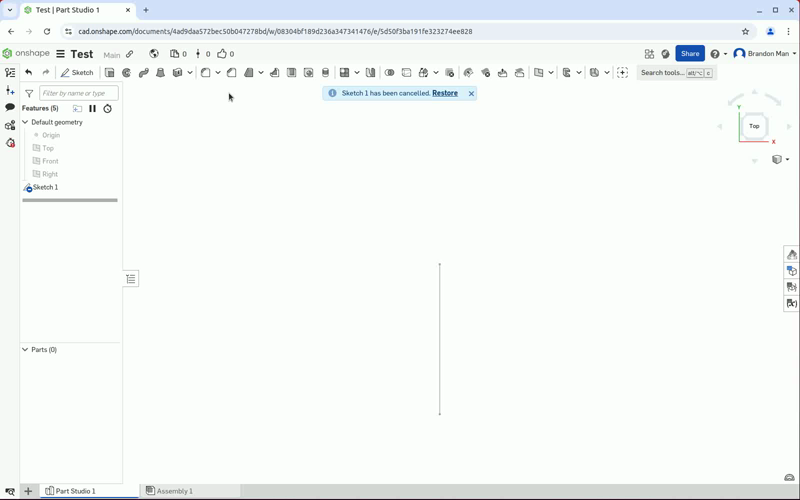
key(shift+h)
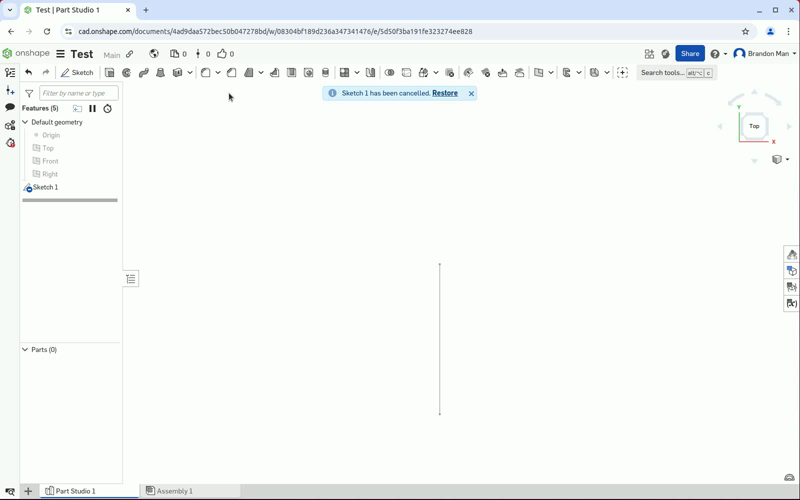
key(shift+s)
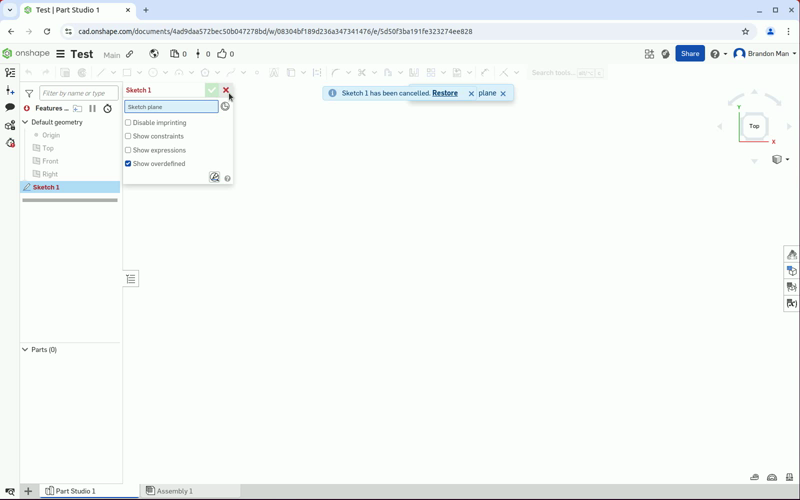
mouse_move(73, 150)
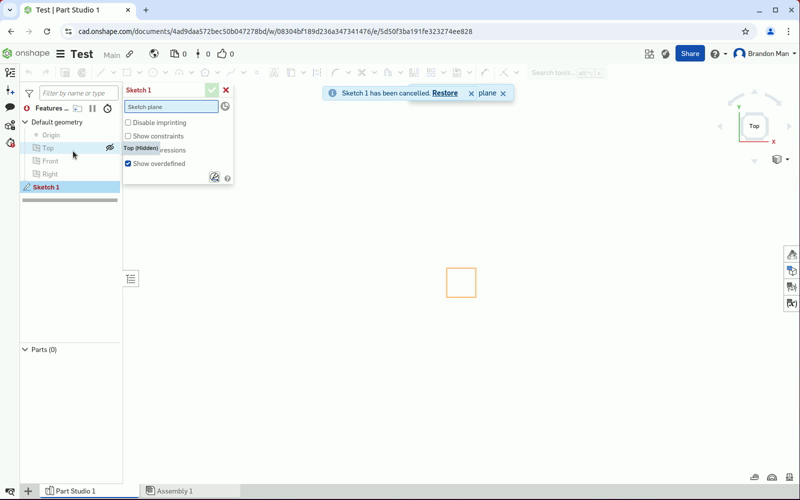
click(73, 150)
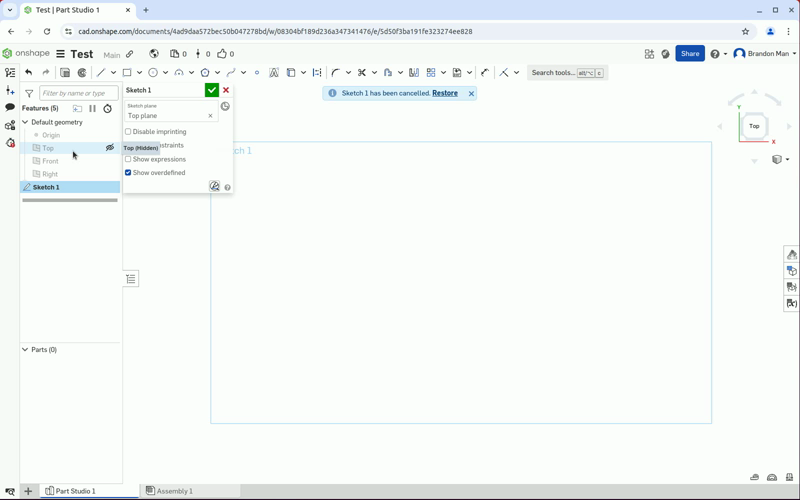
mouse_move(73, 352)
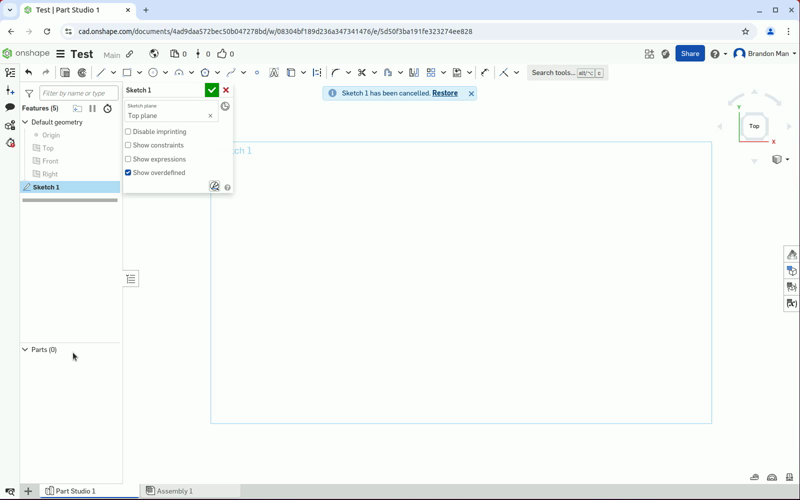
key(y)
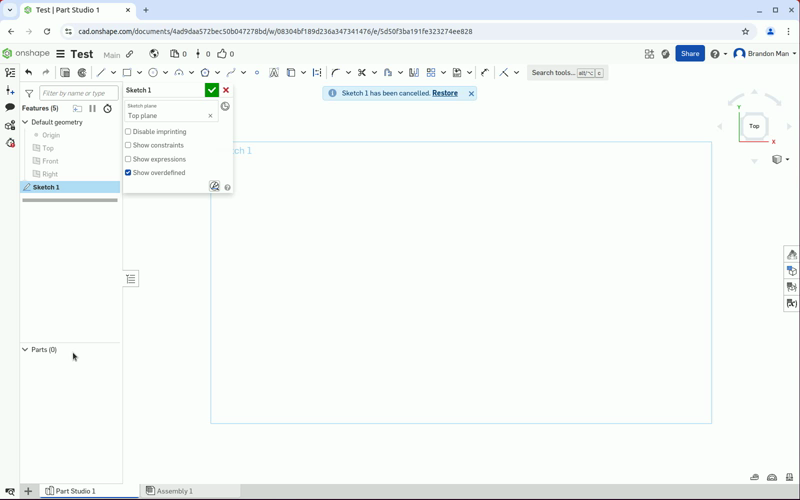
key(l)
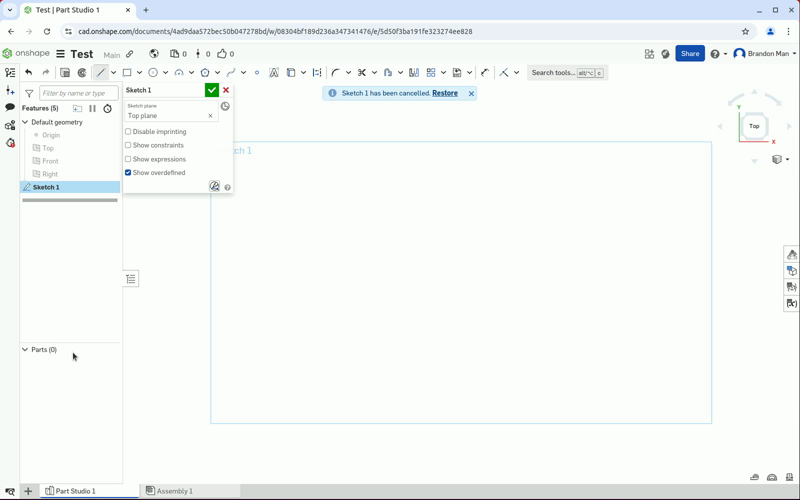
key_down(shift)
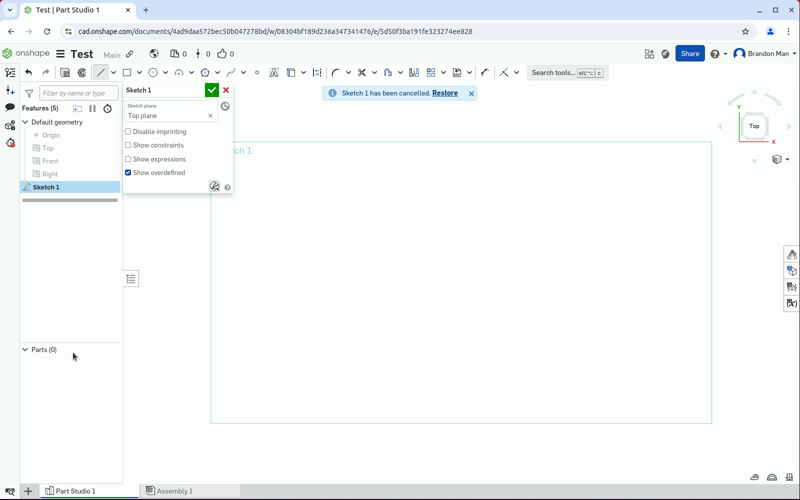
mouse_move(369, 389)
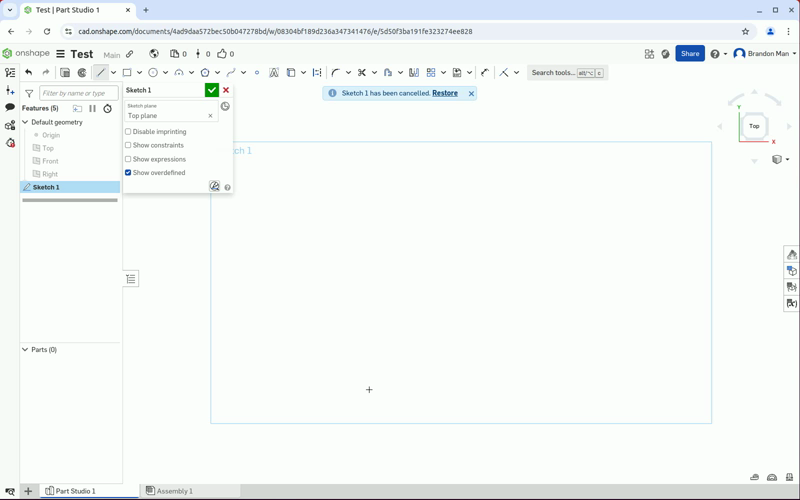
click(369, 389)
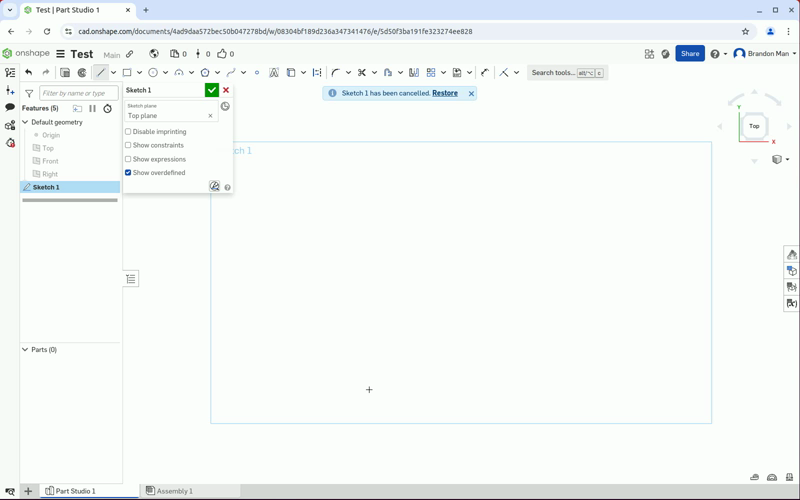
key_up(shift)
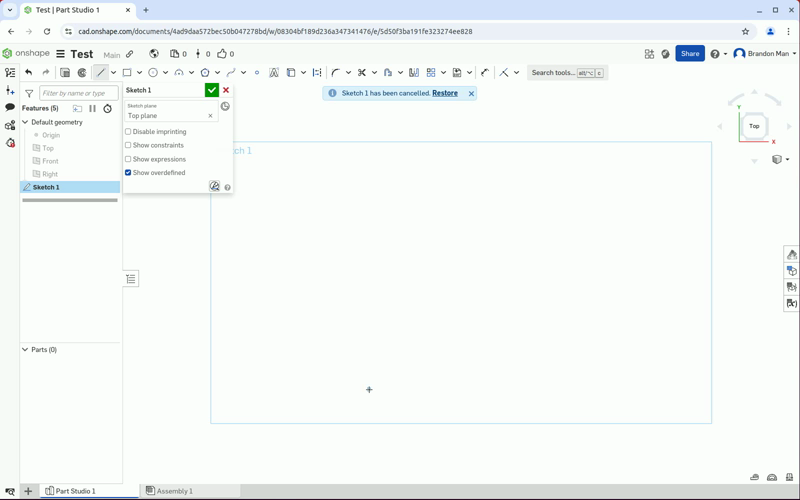
key_down(shift)
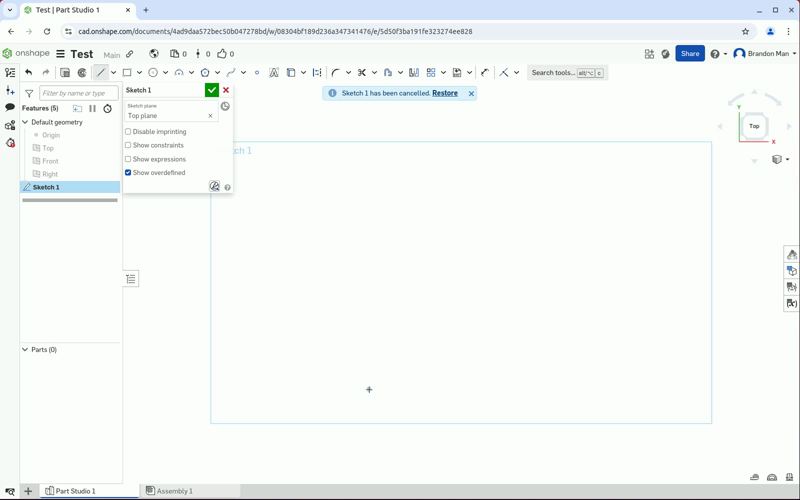
mouse_move(429, 380)
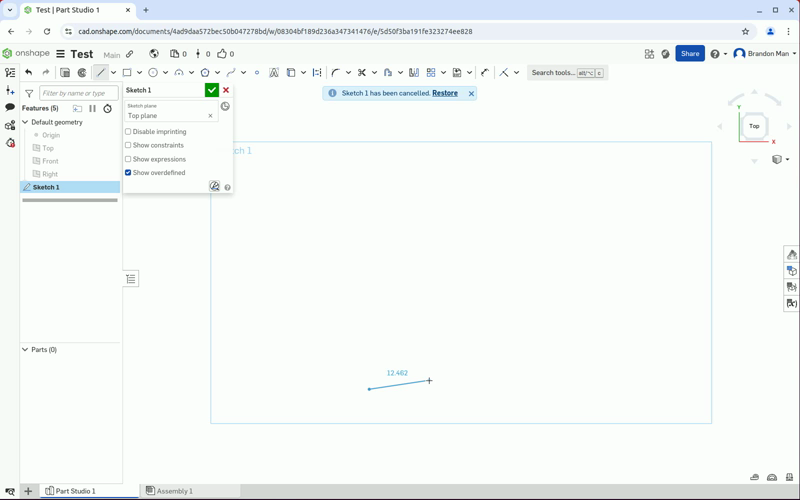
click(429, 380)
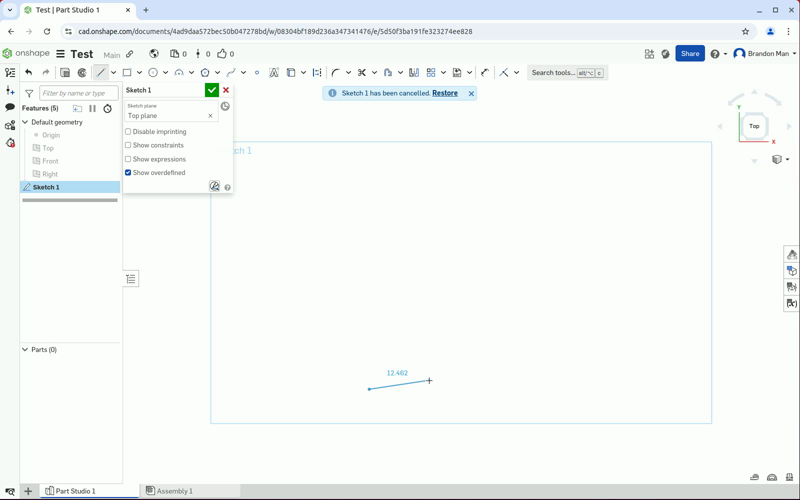
key_up(shift)
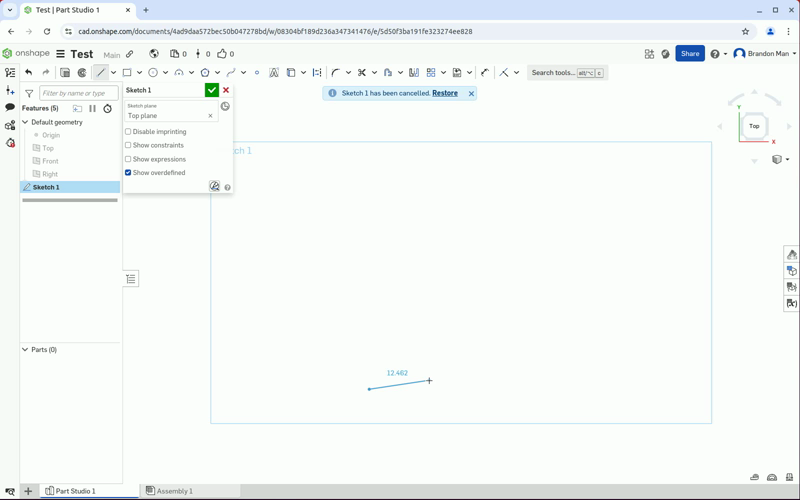
key_down(shift)
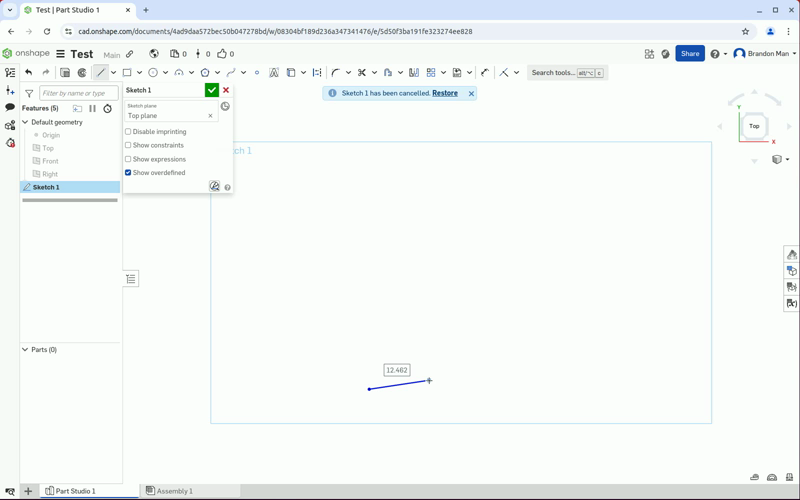
mouse_move(459, 380)
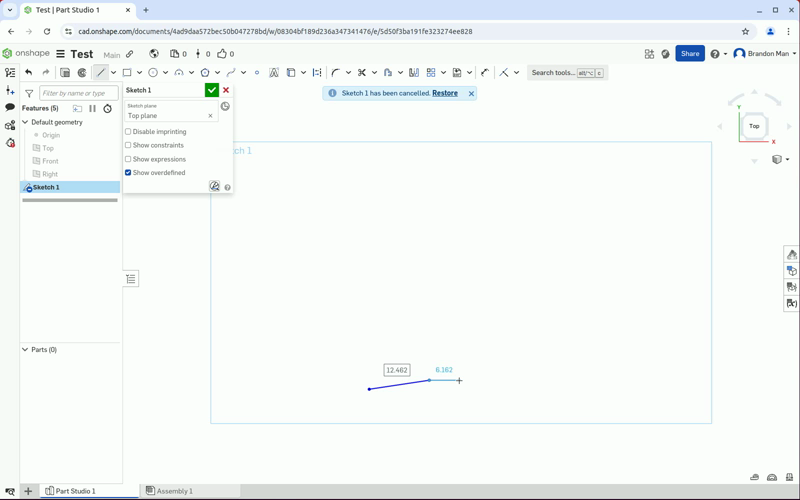
mouse_move(429, 327)
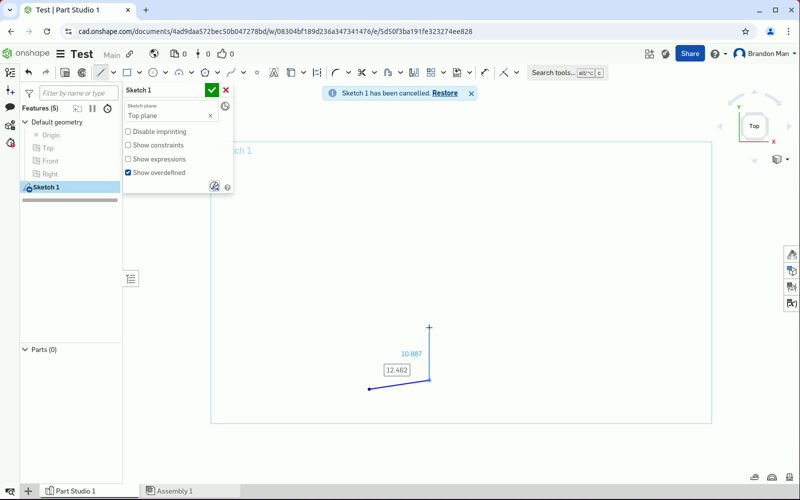
click(429, 327)
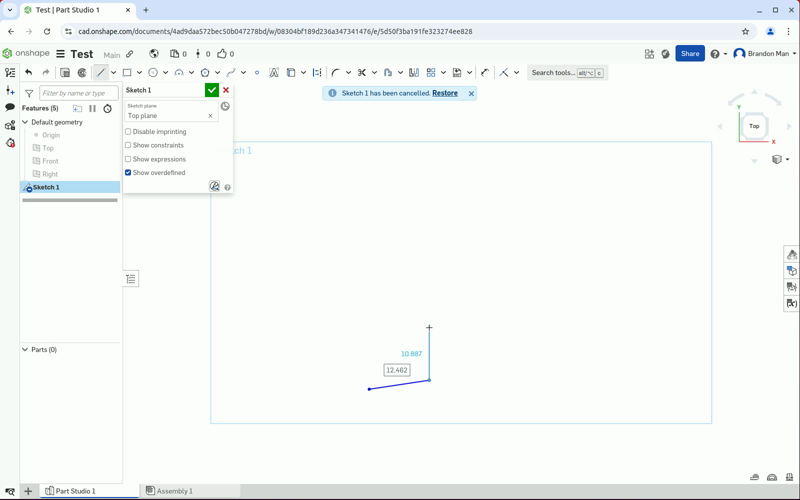
key_up(shift)
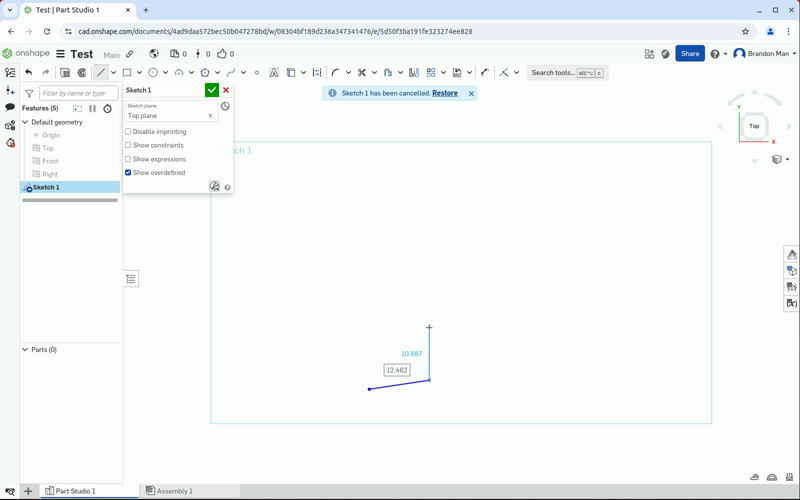
key_down(shift)
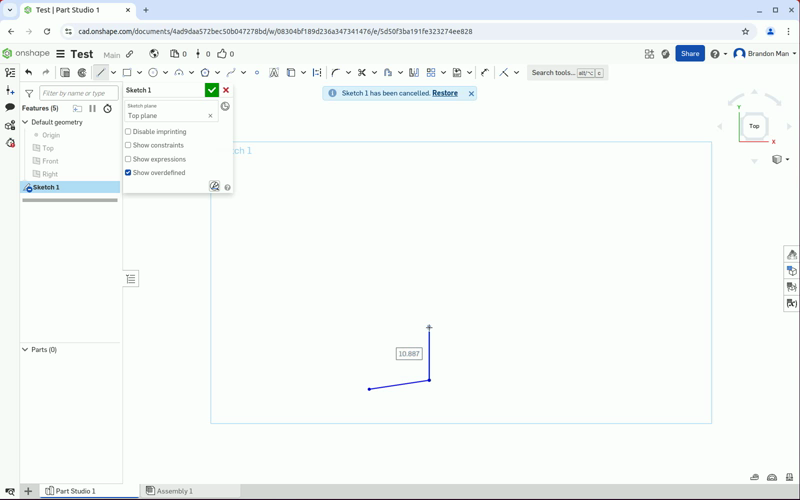
mouse_move(459, 327)
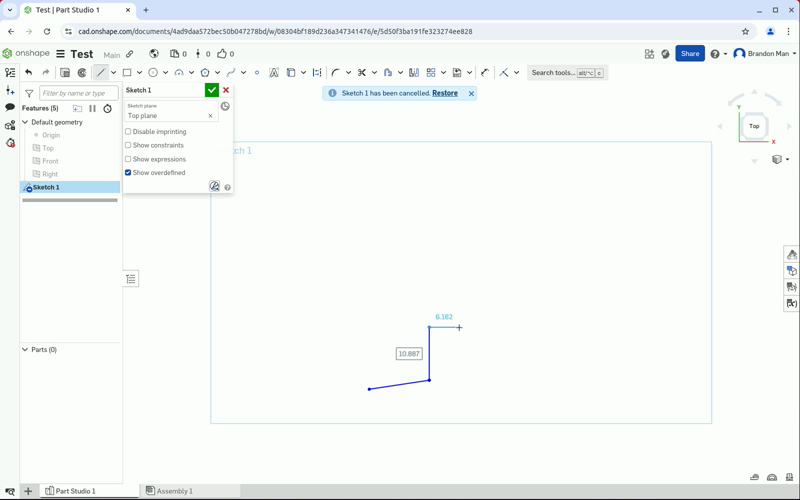
mouse_move(377, 309)
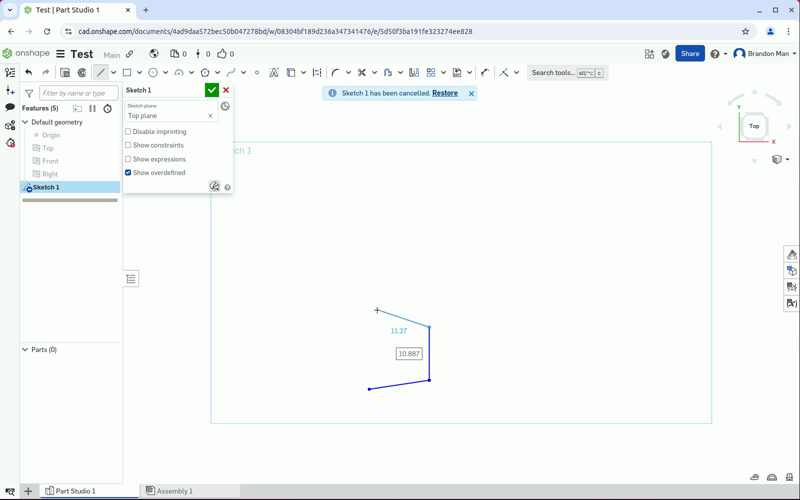
click(377, 309)
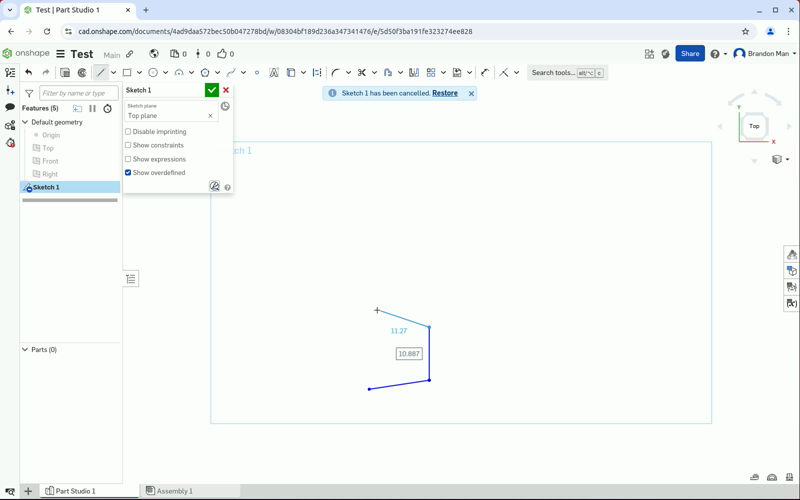
key_up(shift)
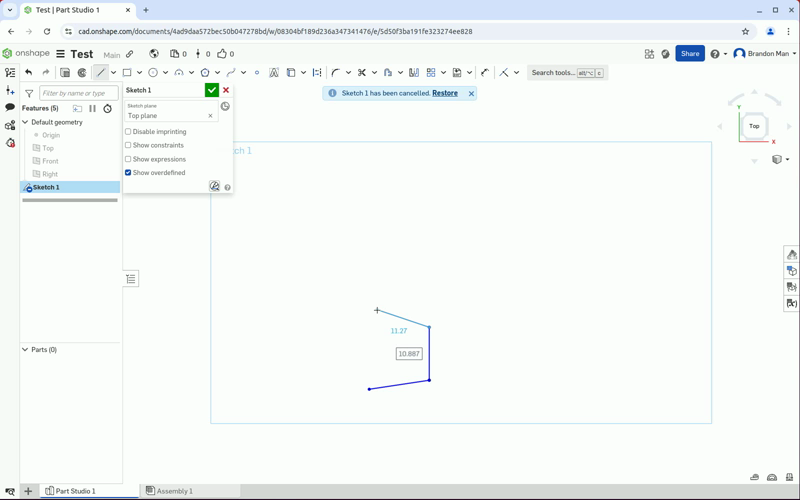
key_down(shift)
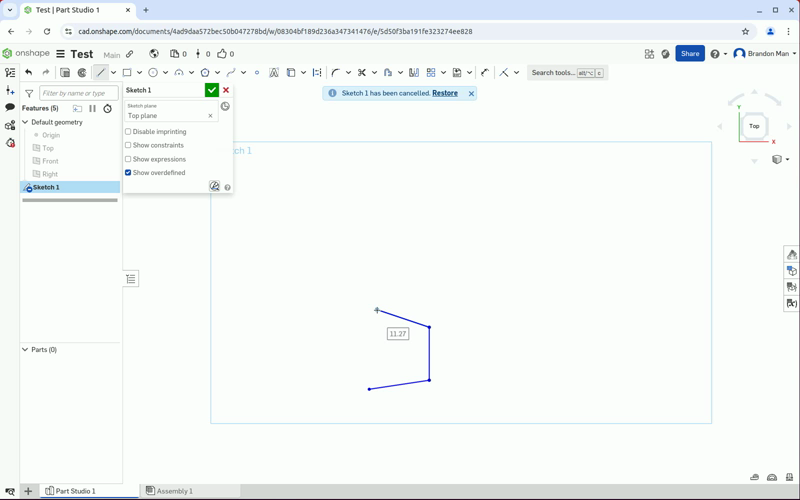
mouse_move(369, 389)
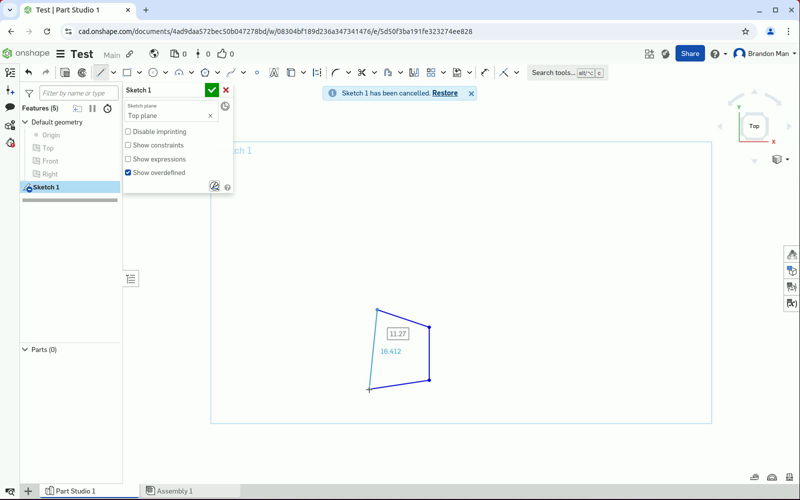
key_up(shift)
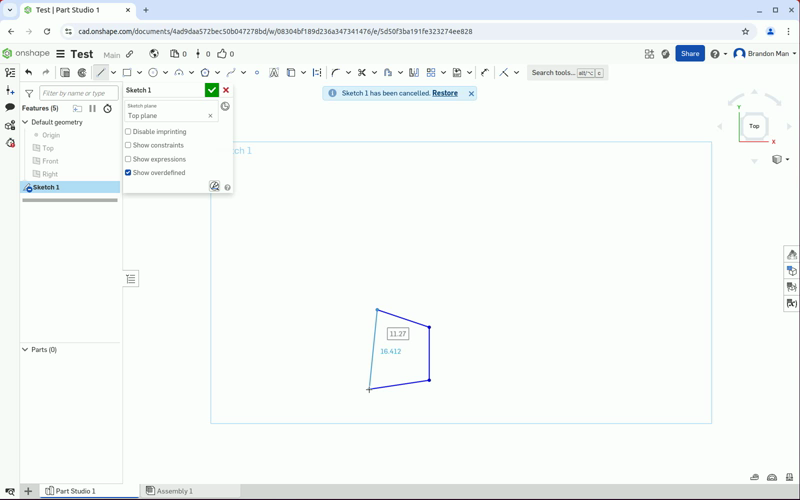
click(369, 389)
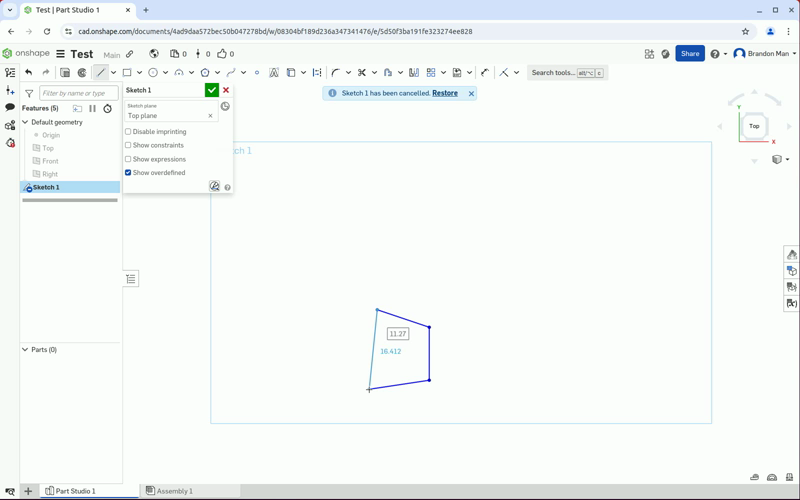
key(esc)
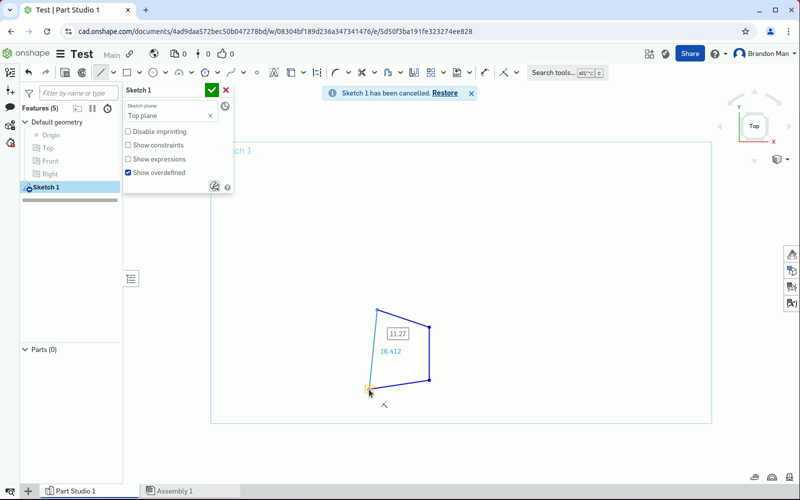
key(l)
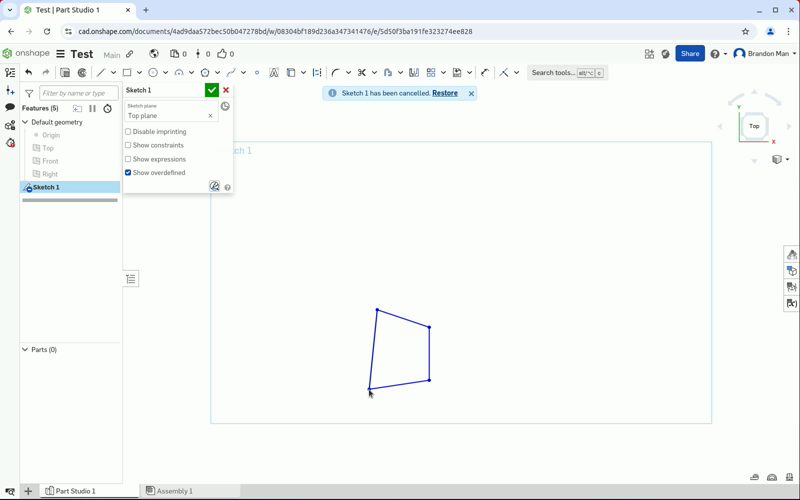
key_down(shift)
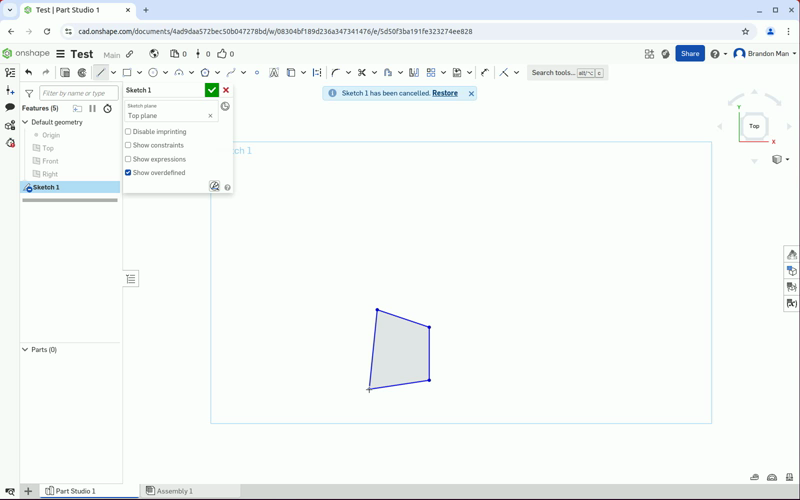
mouse_move(383, 367)
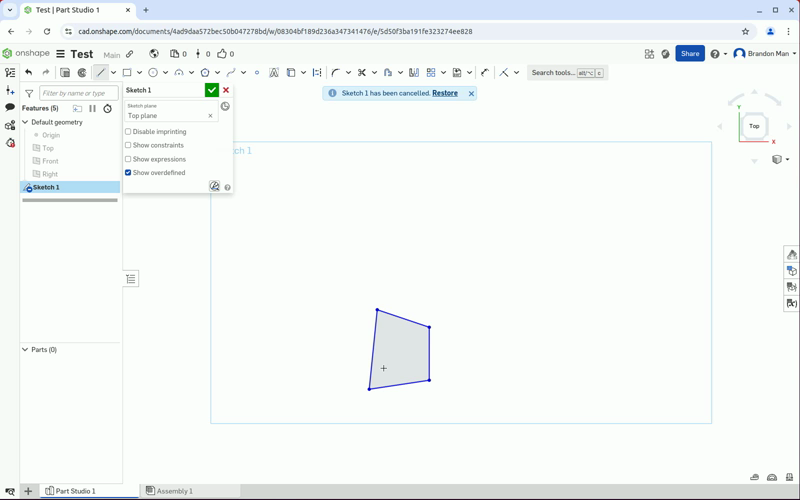
click(383, 367)
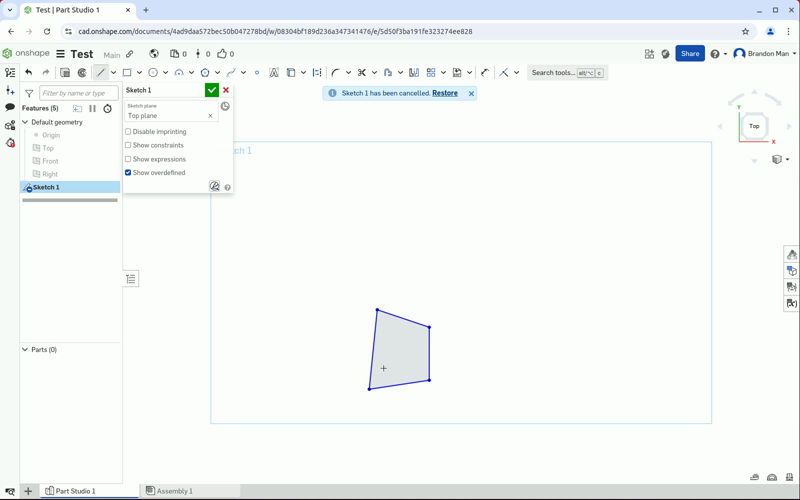
key_up(shift)
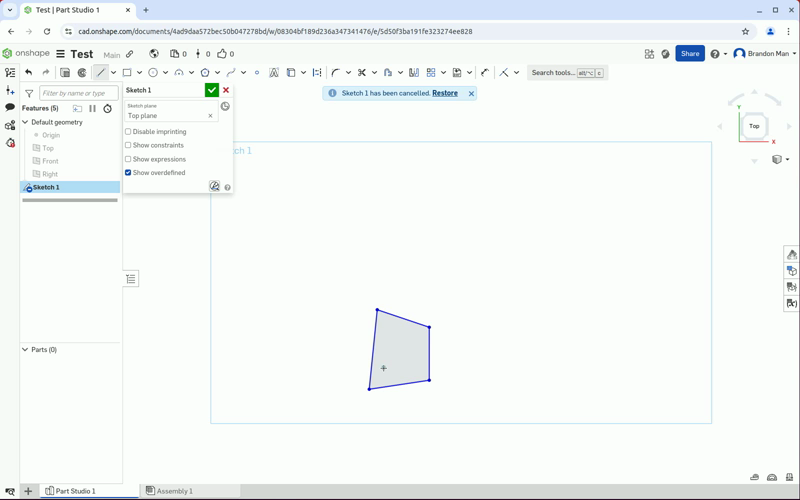
key_down(shift)
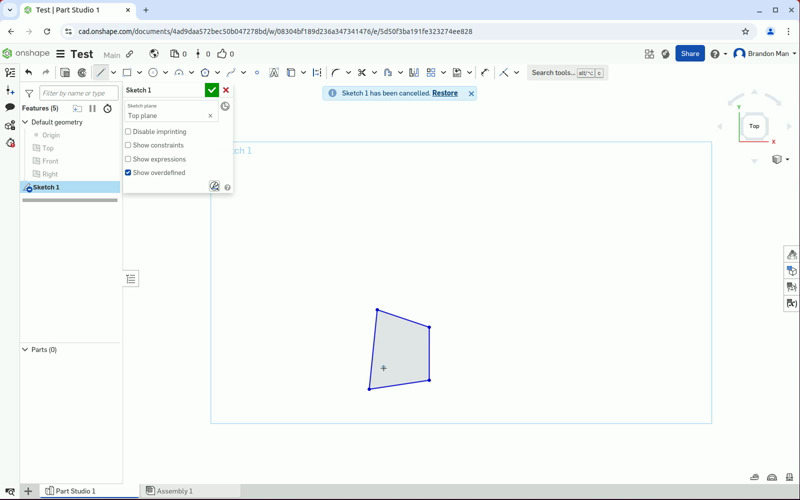
mouse_move(413, 367)
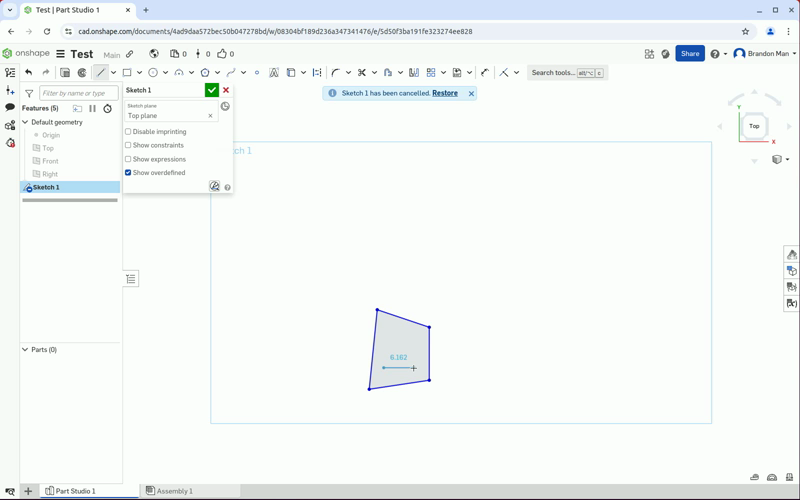
mouse_move(403, 372)
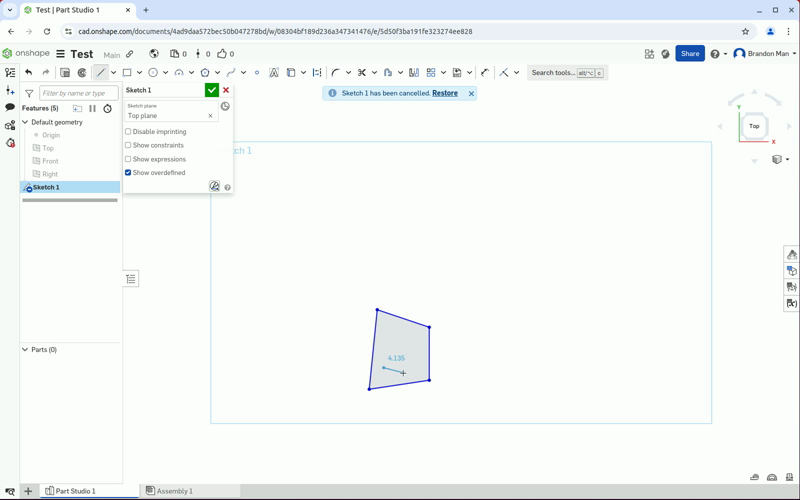
click(403, 372)
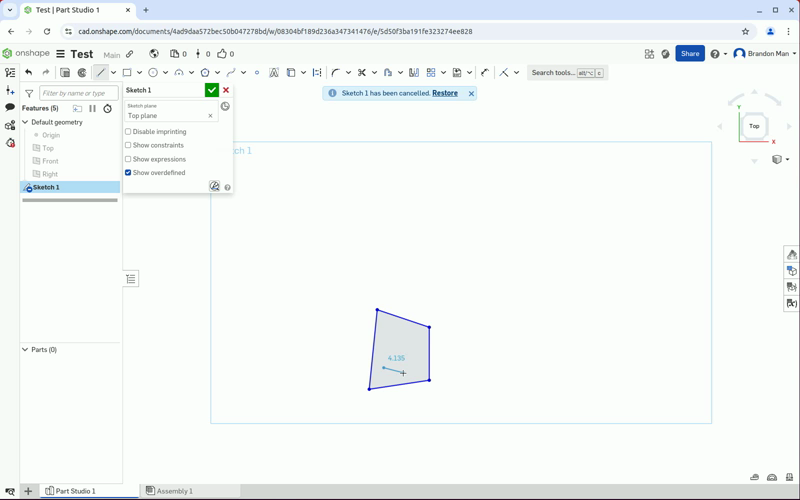
key_up(shift)
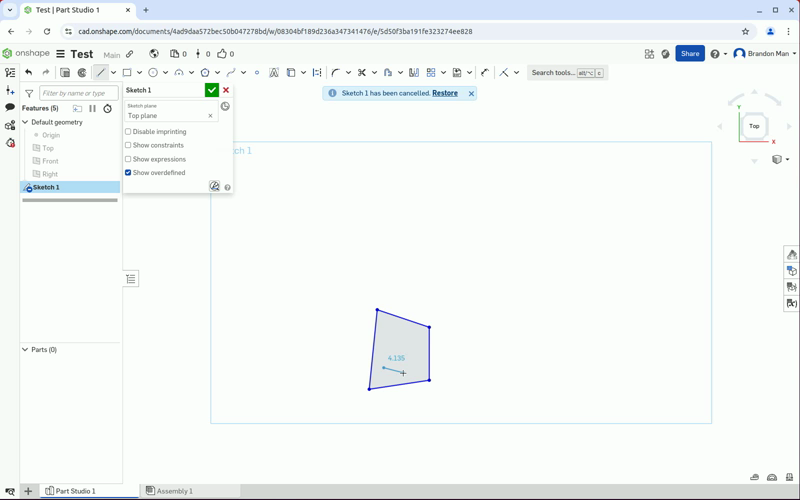
key_down(shift)
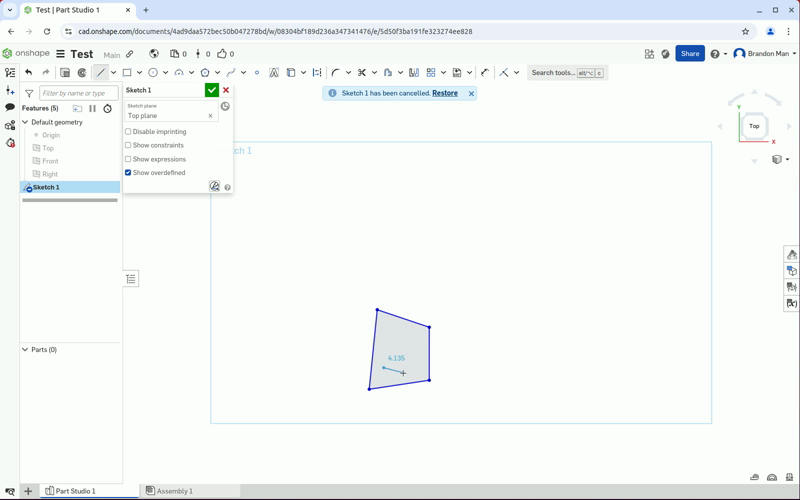
mouse_move(433, 372)
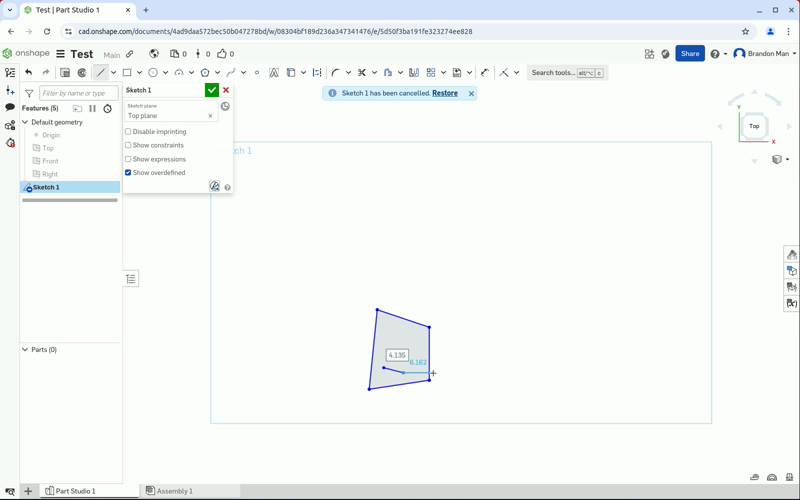
mouse_move(392, 332)
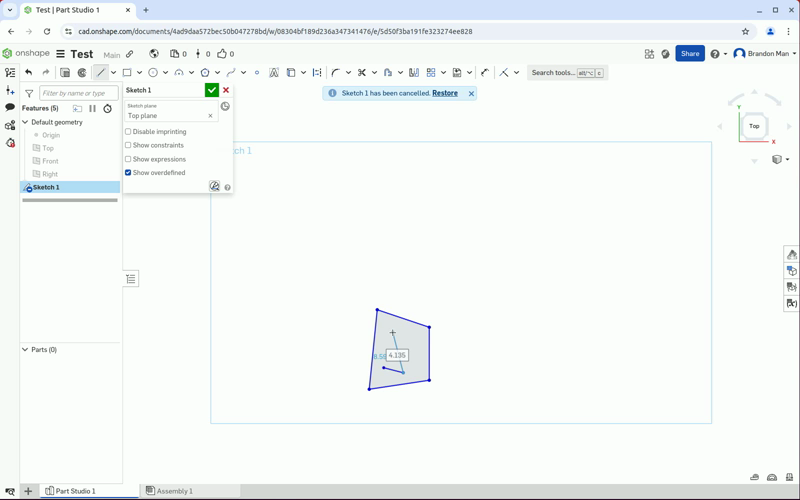
click(392, 332)
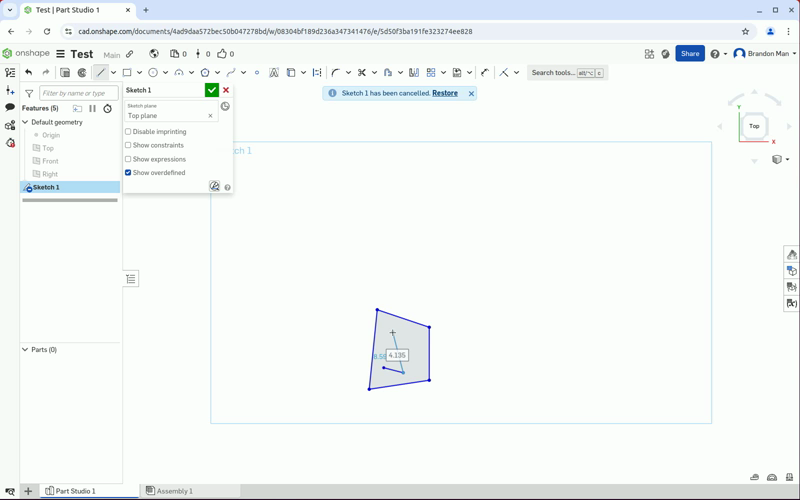
key_up(shift)
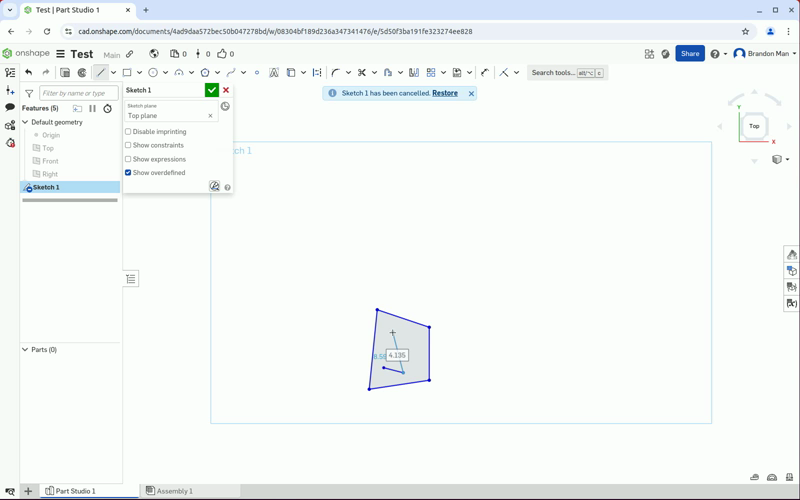
mouse_move(422, 332)
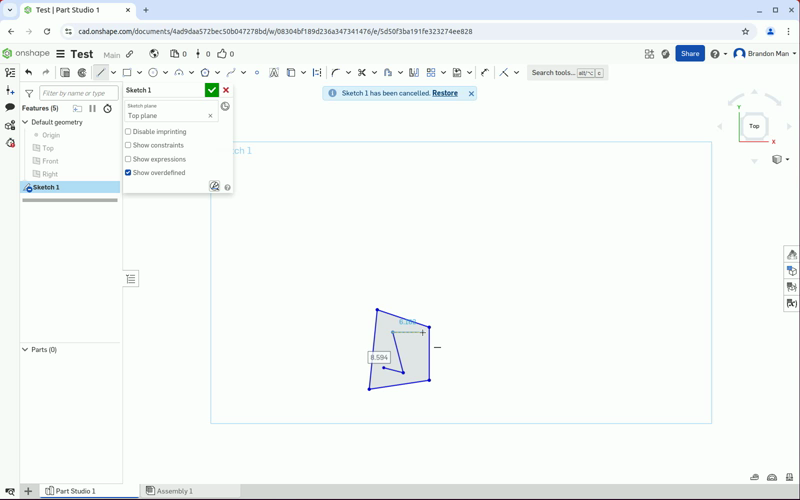
key_down(shift)
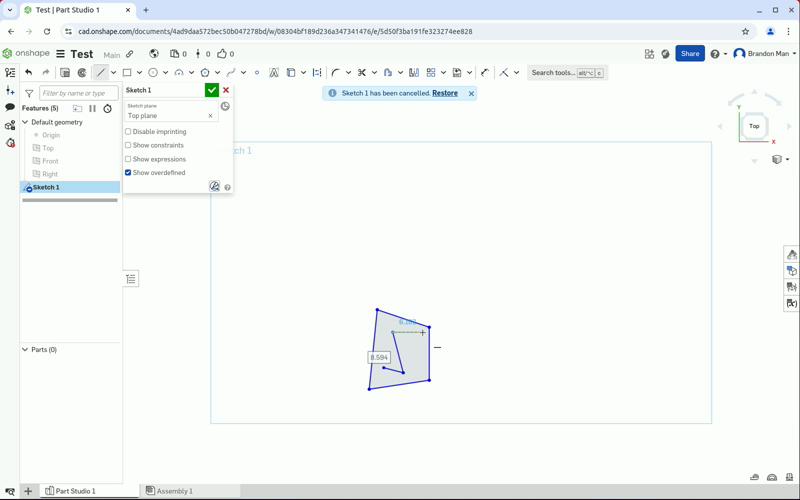
mouse_move(383, 367)
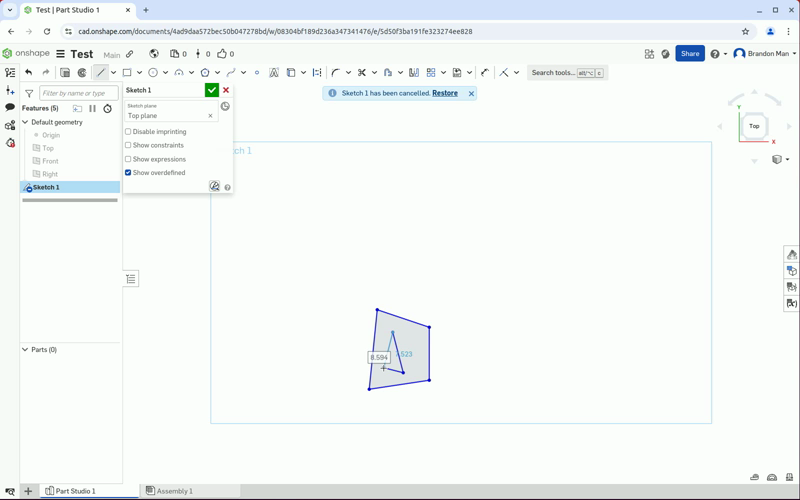
key_up(shift)
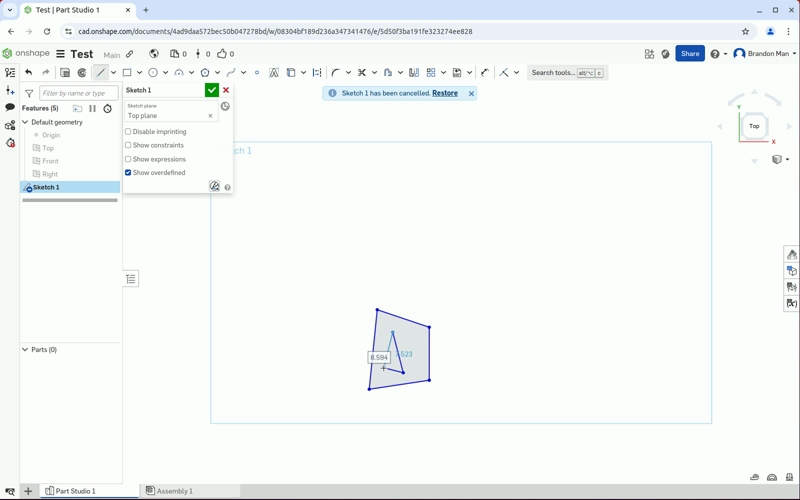
click(383, 367)
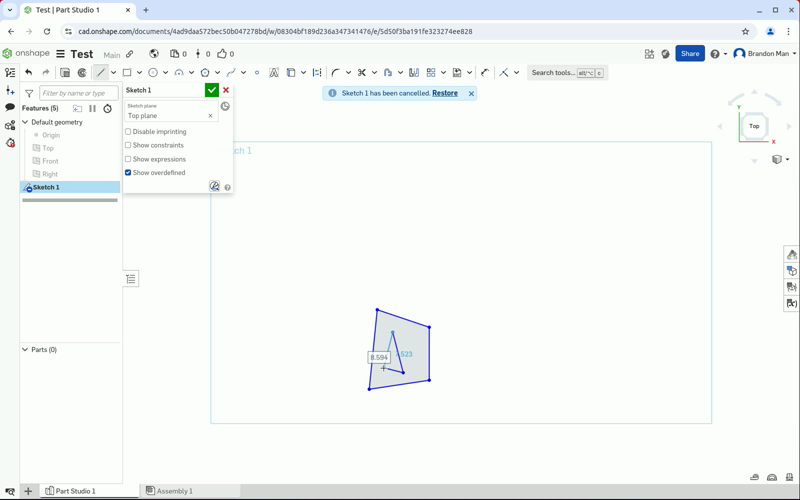
key(esc)
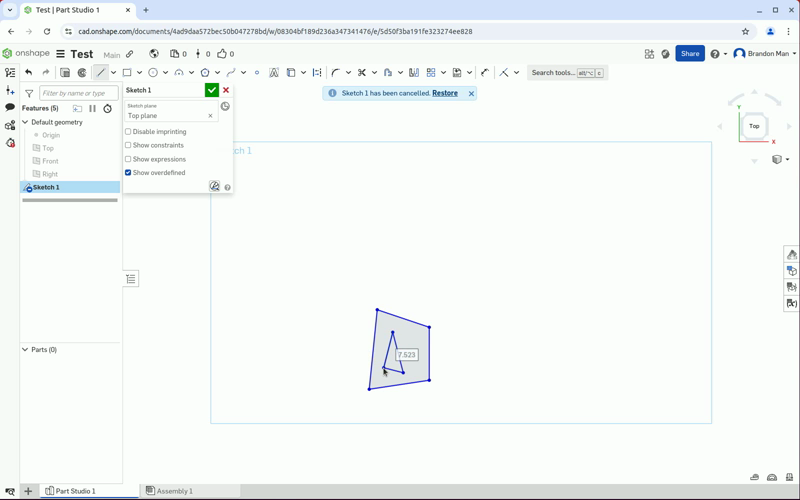
mouse_move(384, 336)
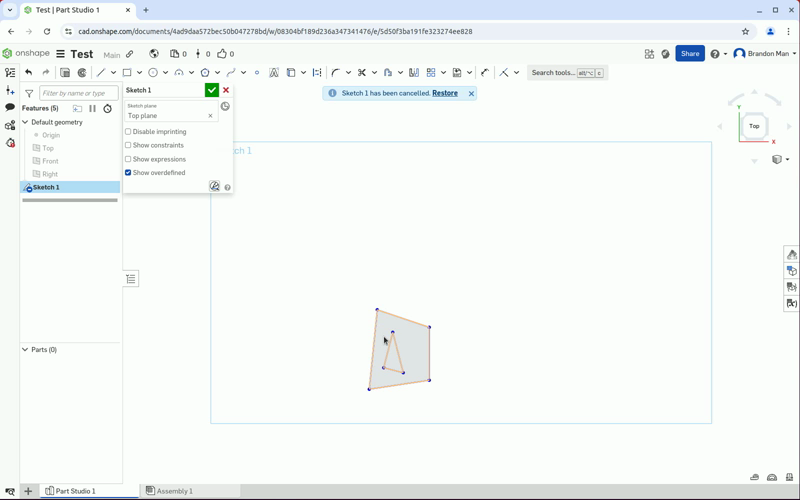
click(384, 336)
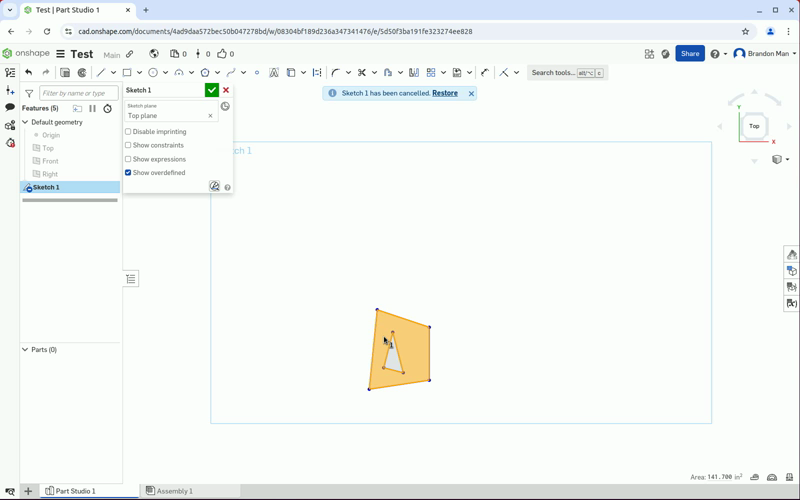
mouse_move(73, 352)
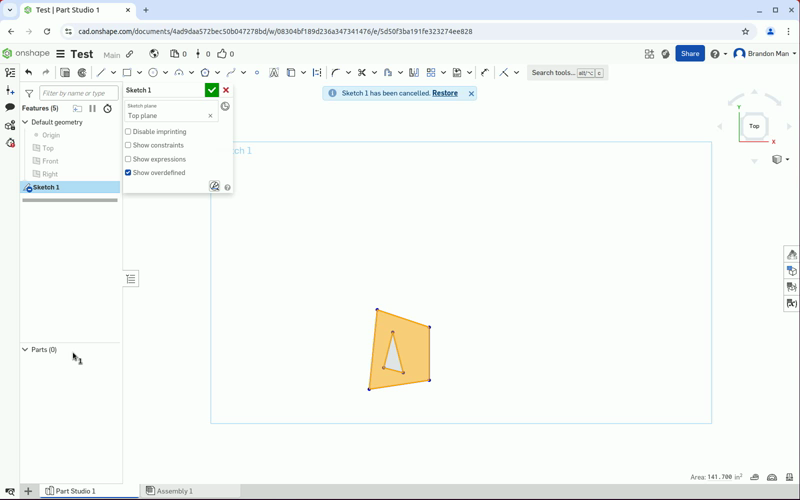
key(shift+y)
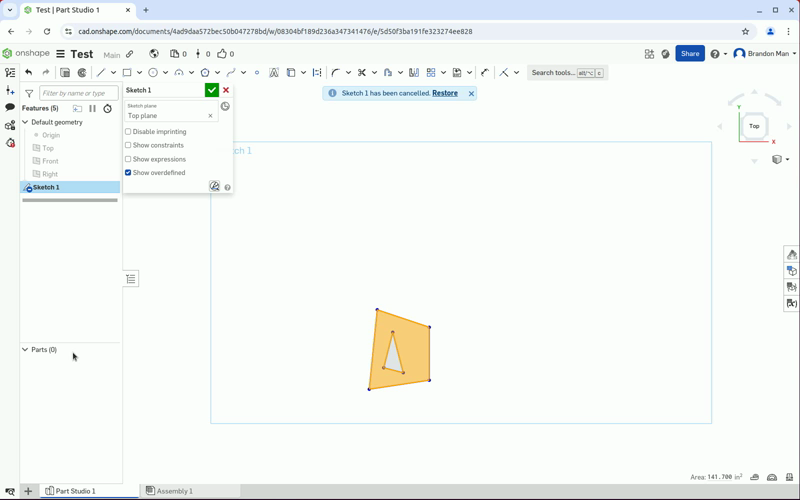
key(shift+e)
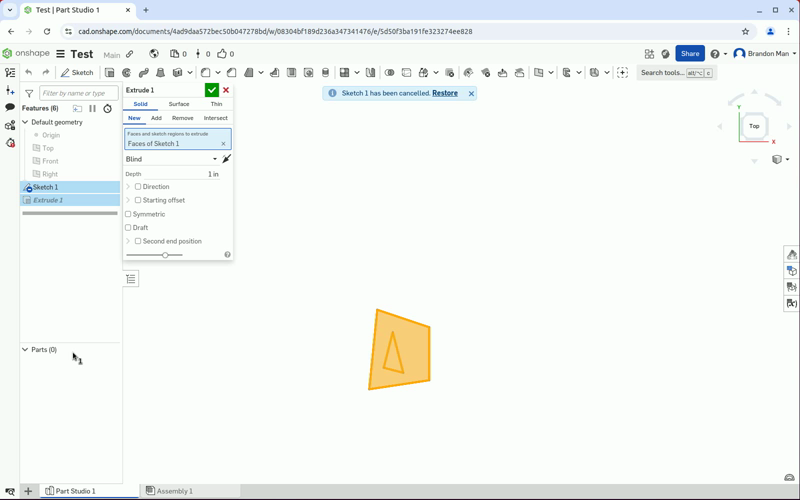
mouse_move(143, 106)
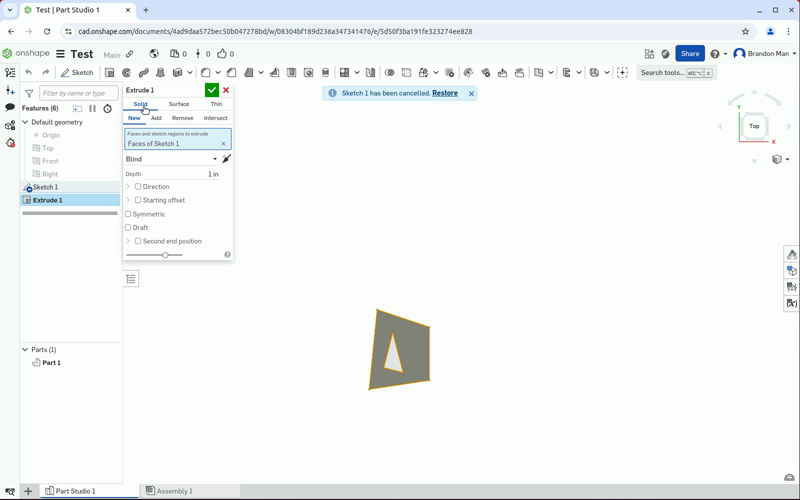
click(143, 106)
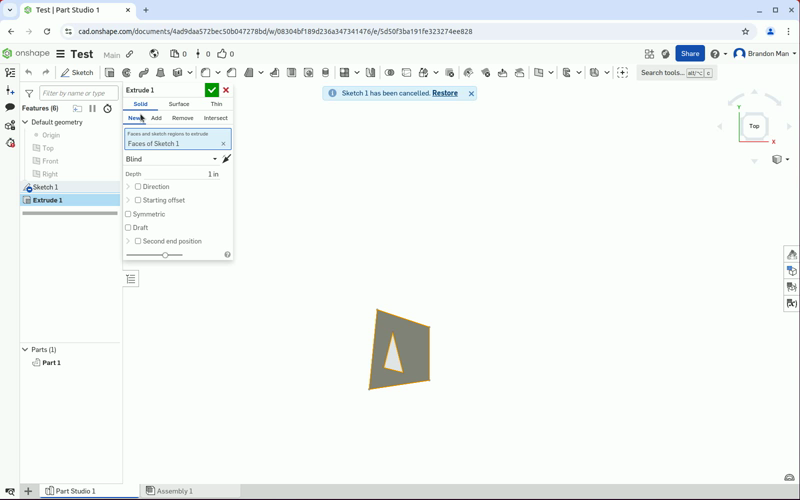
mouse_move(137, 120)
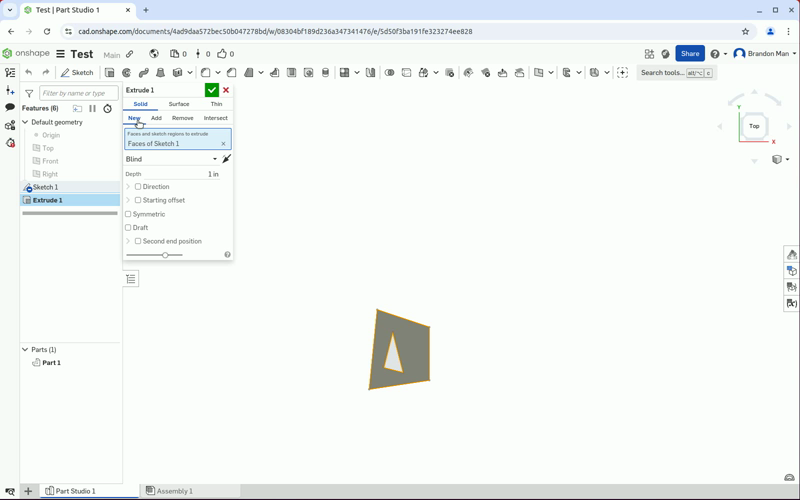
click(137, 120)
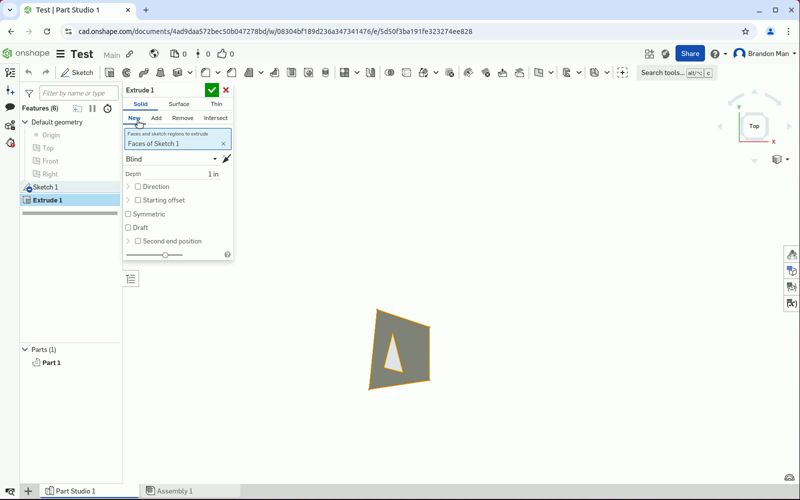
key(tab, 4)
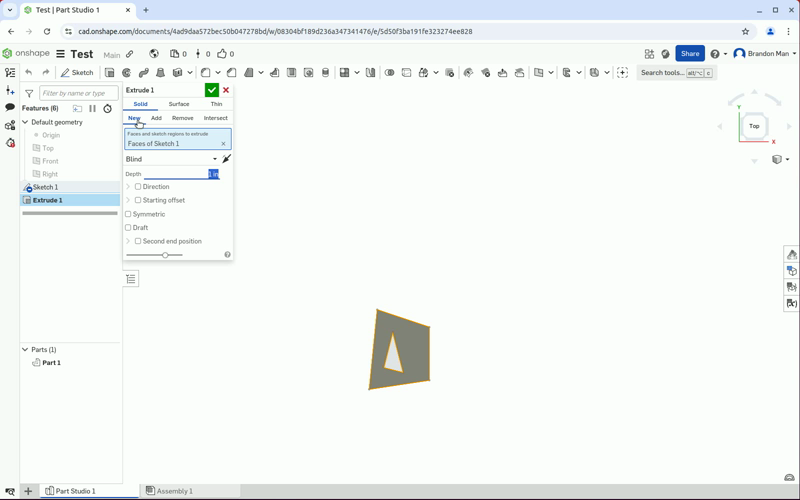
text(7.943)
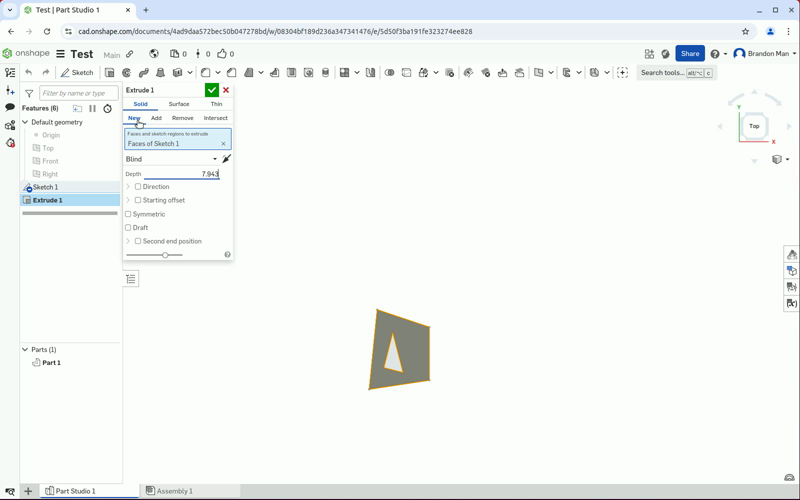
key(enter)
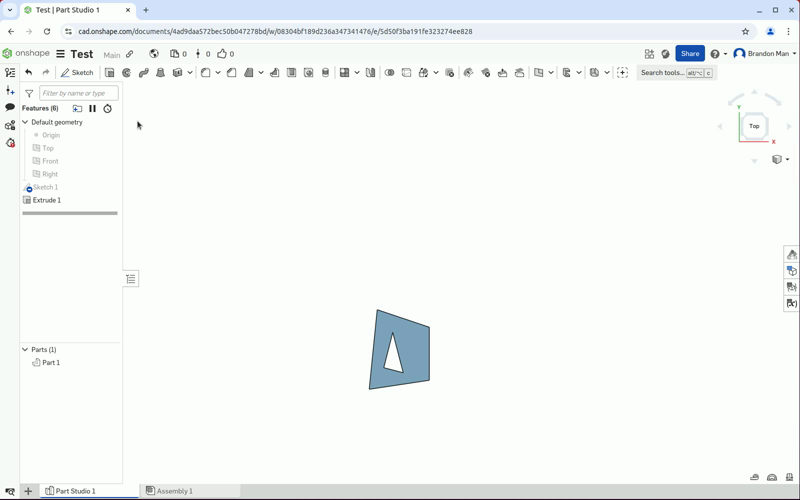
key(shift+h)
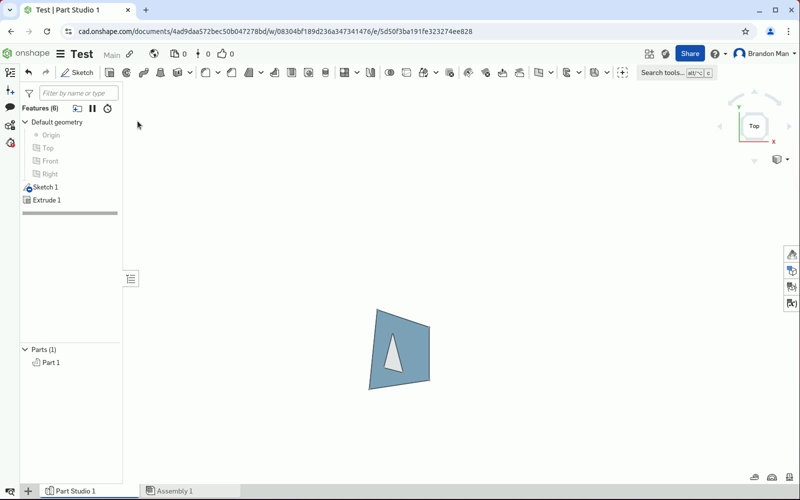
key(shift+h)
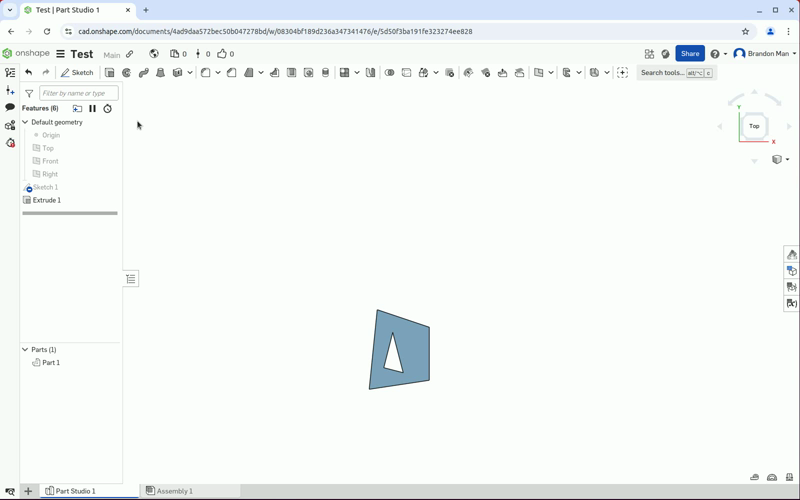
mouse_move(73, 189)
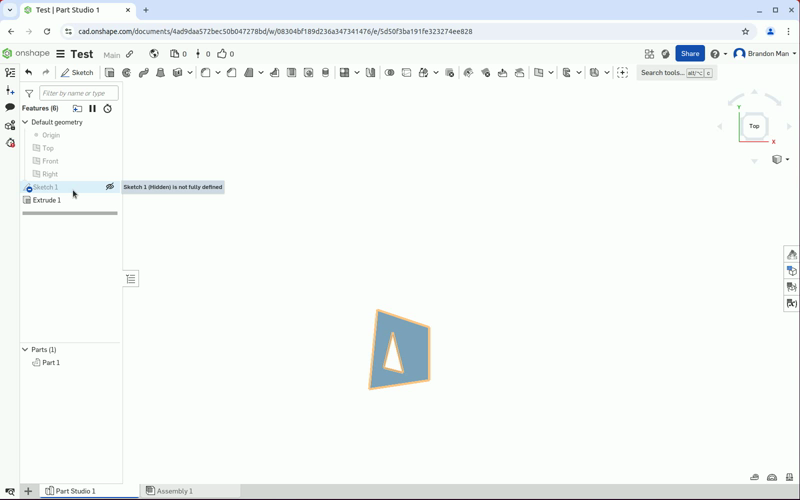
click(73, 189)
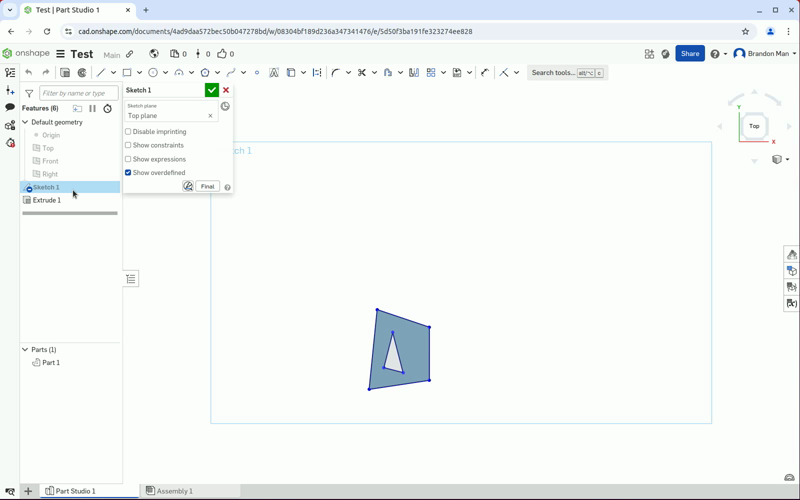
mouse_move(229, 92)
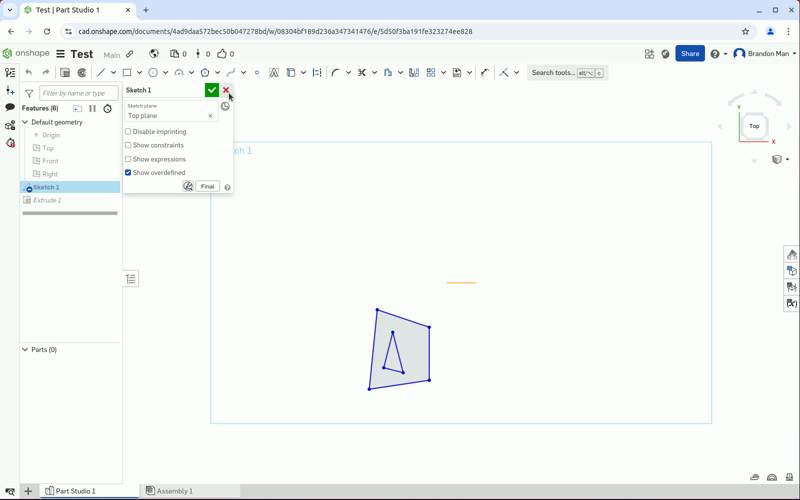
click(229, 92)
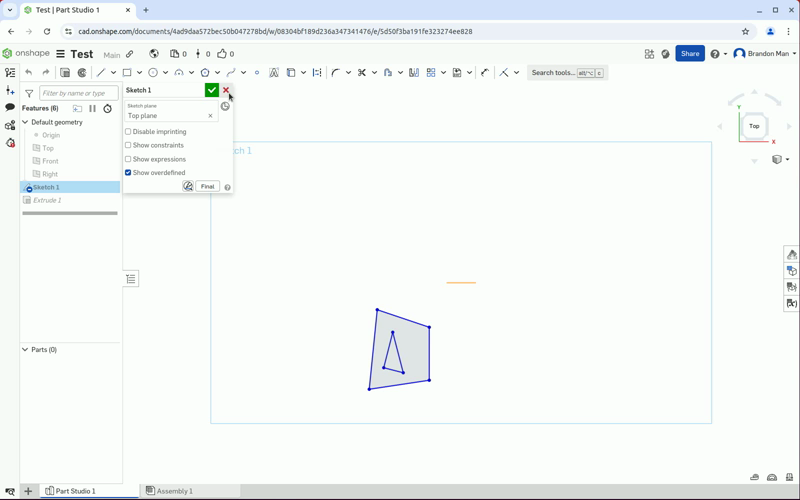
key(shift+s)
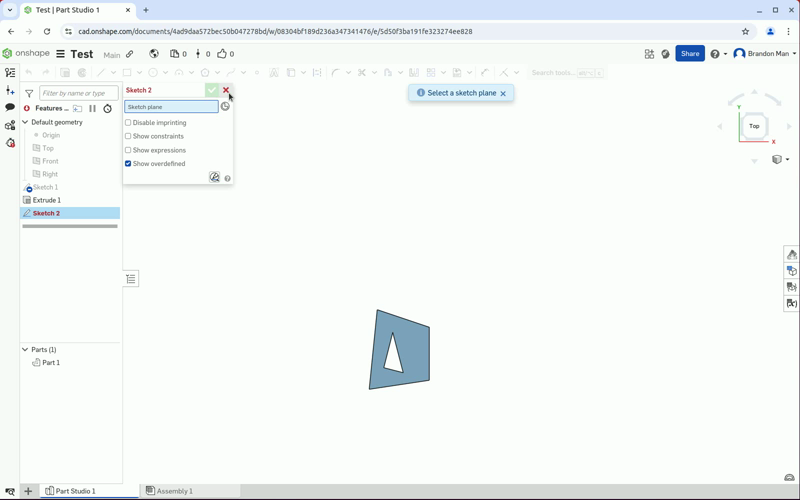
mouse_move(73, 150)
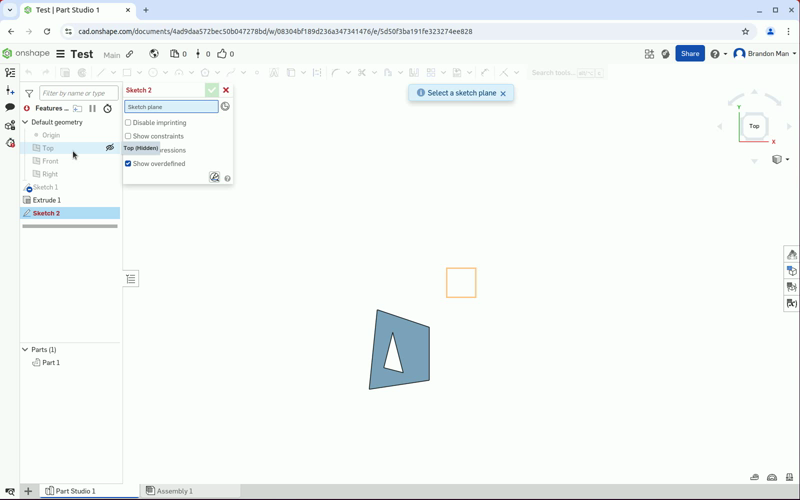
click(73, 150)
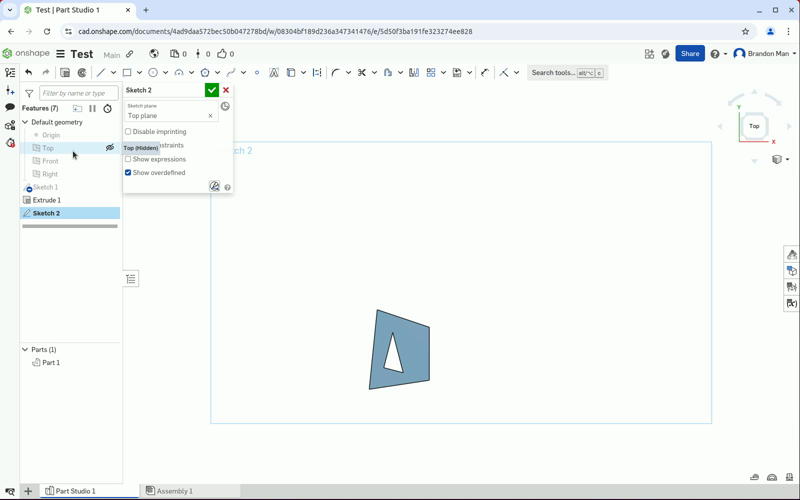
mouse_move(73, 352)
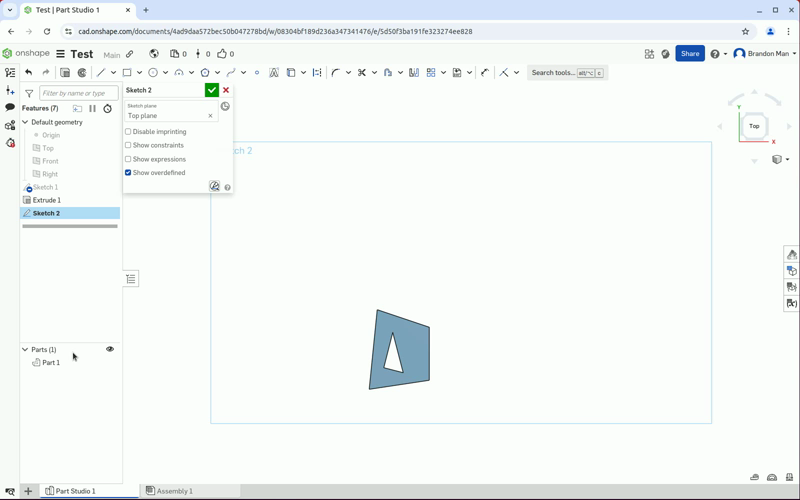
key(y)
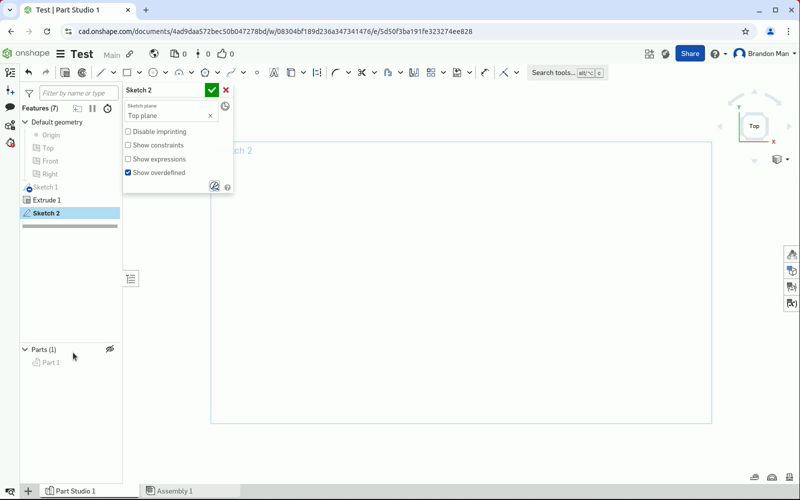
key(l)
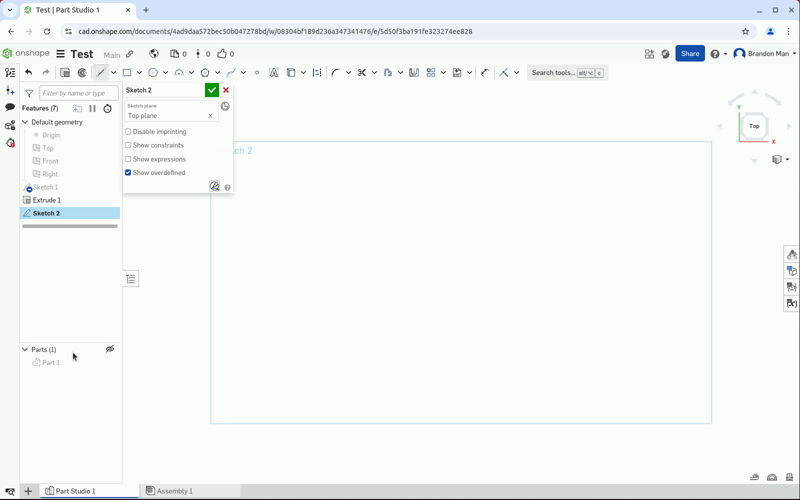
key_down(shift)
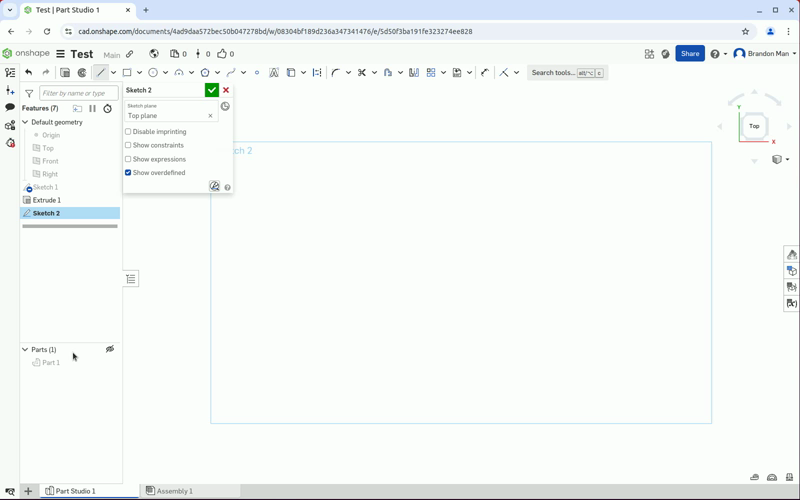
mouse_move(495, 259)
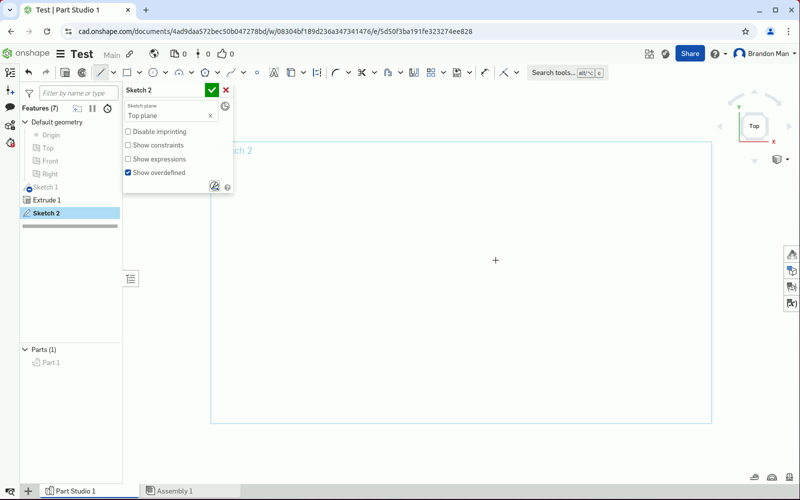
click(495, 259)
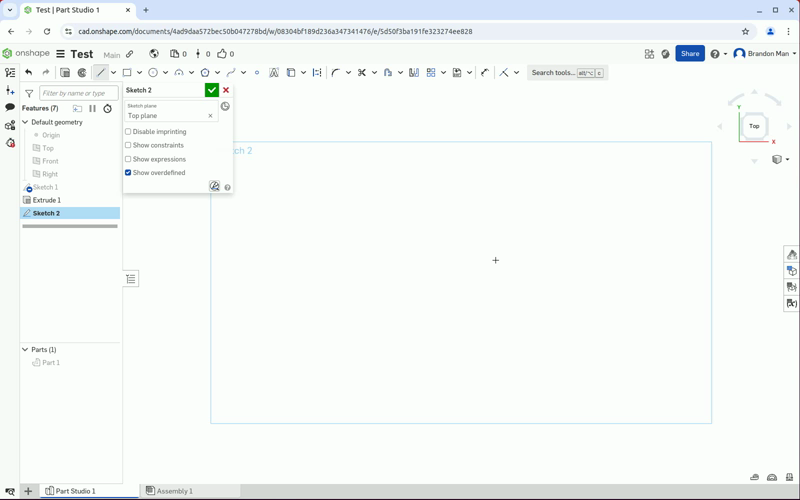
key_up(shift)
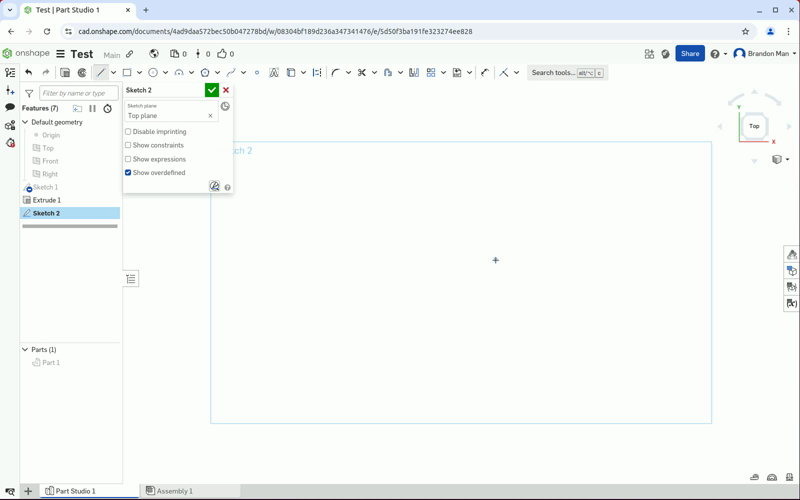
key_down(shift)
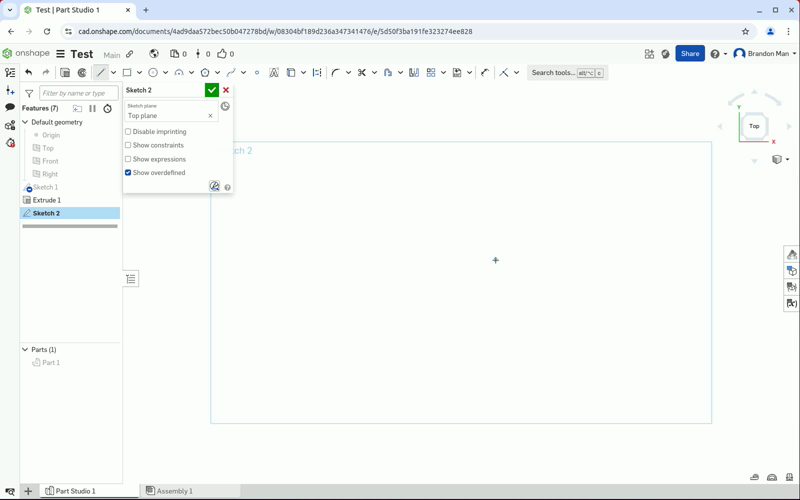
mouse_move(525, 259)
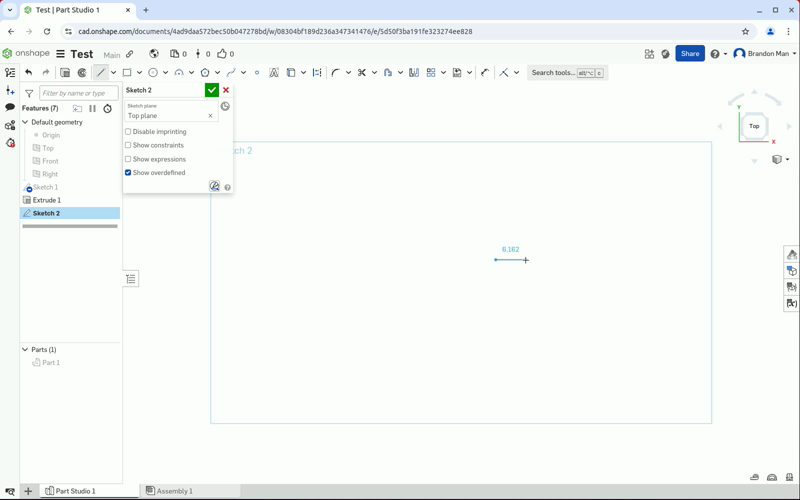
mouse_move(552, 259)
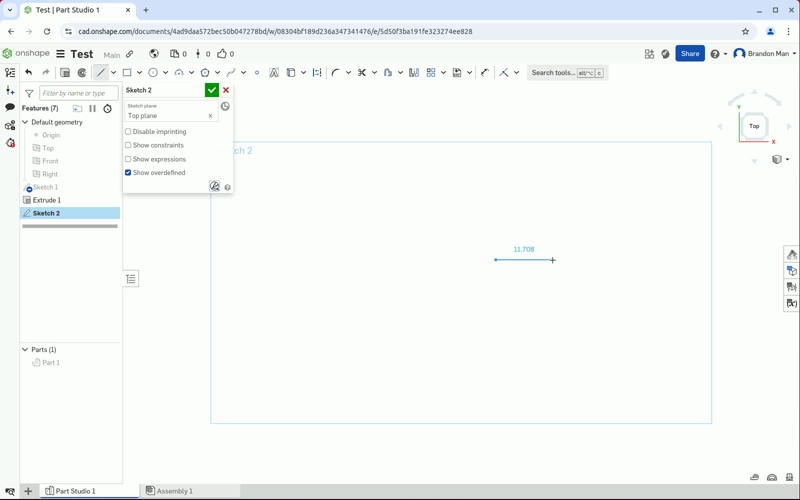
click(552, 259)
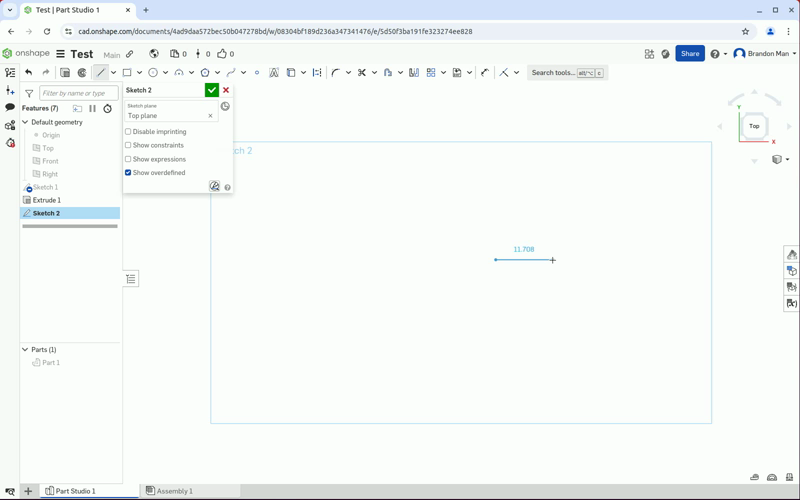
key_up(shift)
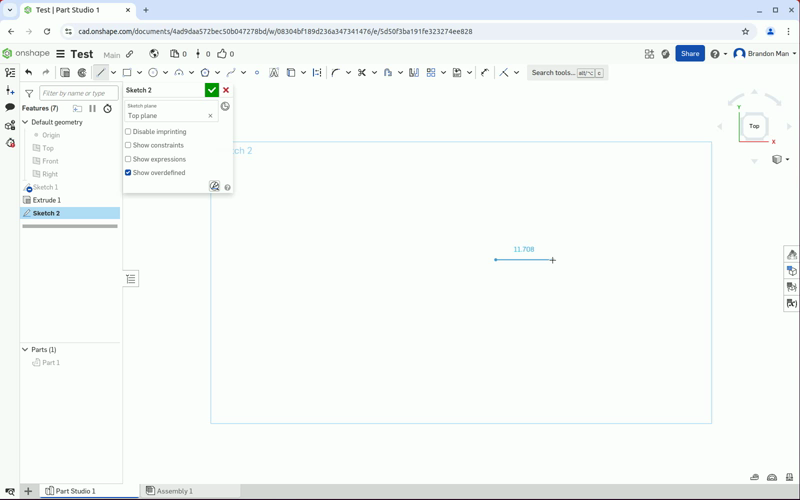
key_down(shift)
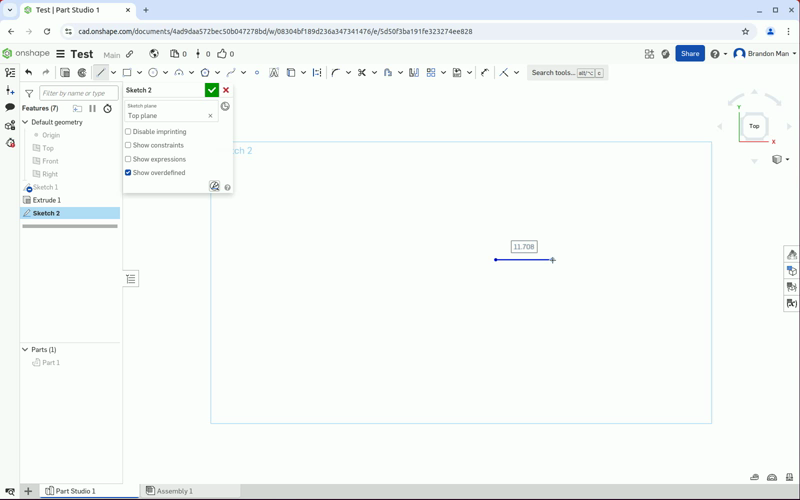
mouse_move(582, 259)
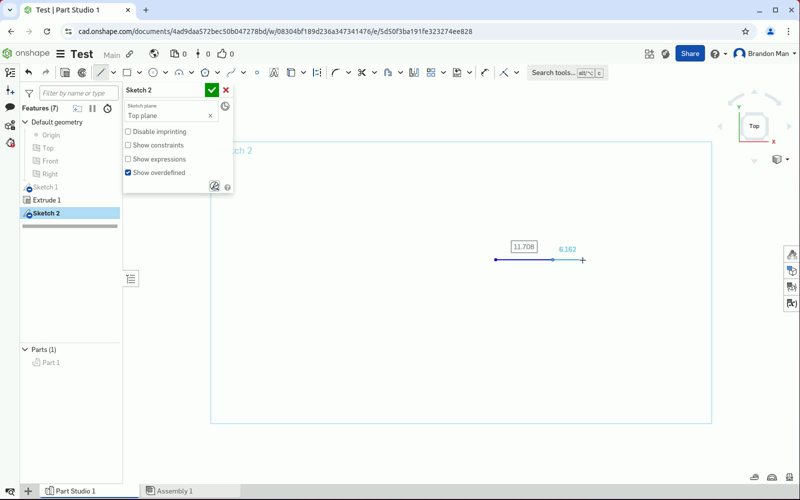
mouse_move(552, 225)
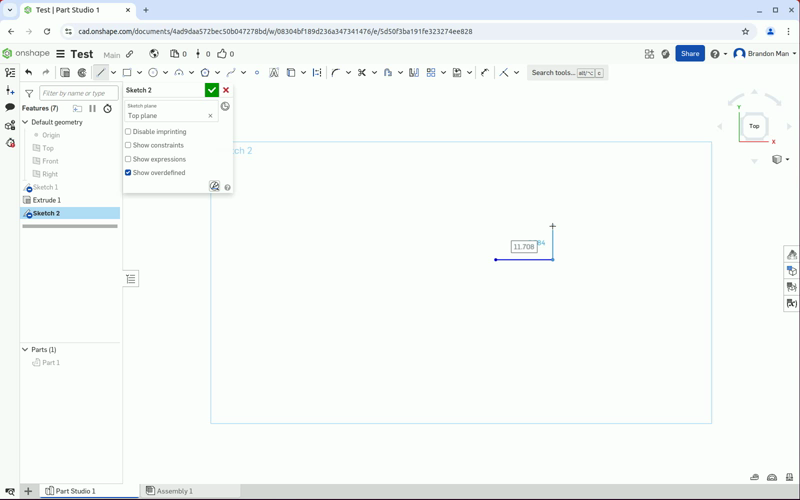
click(552, 225)
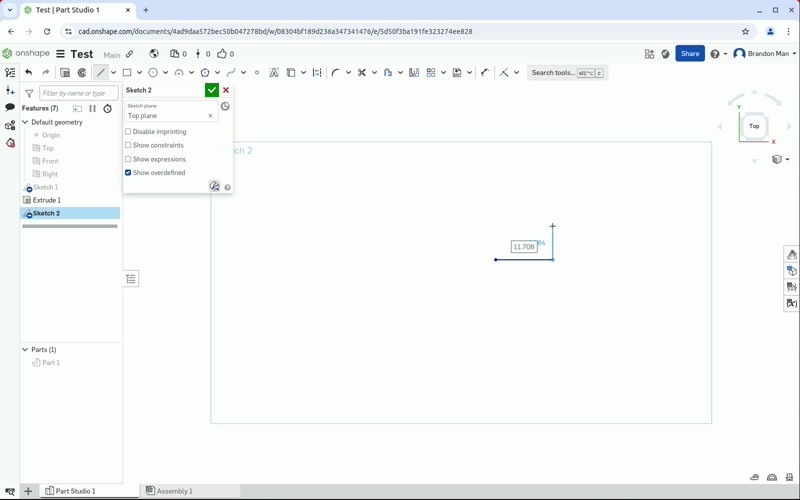
key_up(shift)
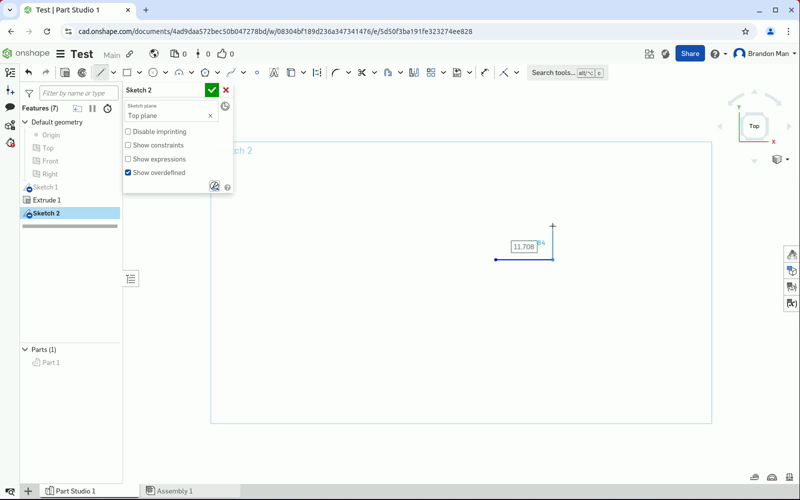
key_down(shift)
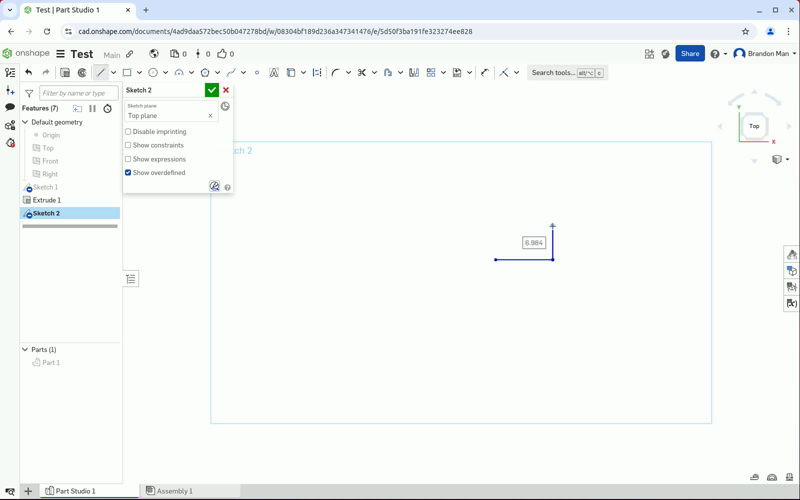
mouse_move(582, 225)
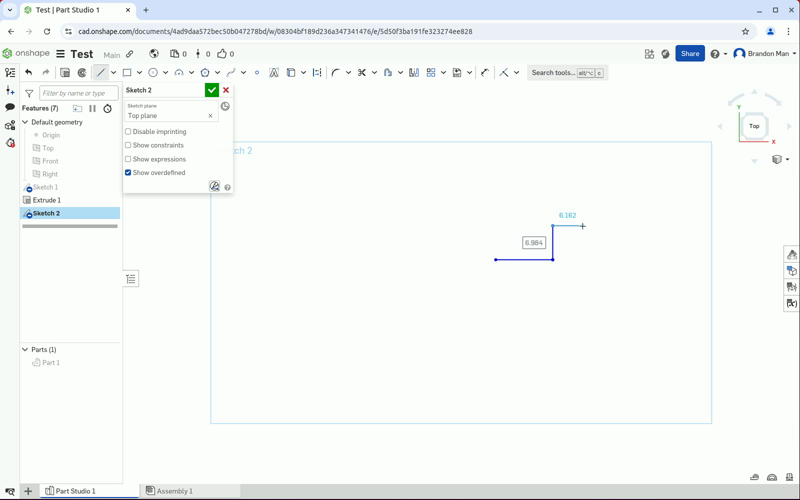
mouse_move(495, 225)
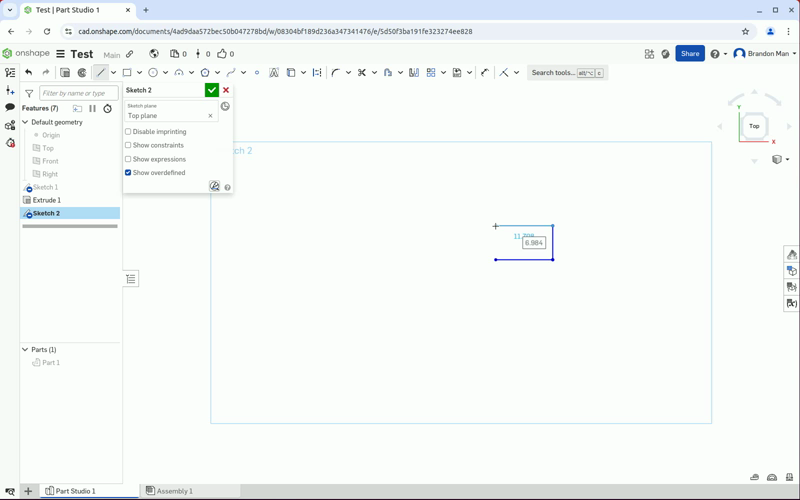
click(495, 225)
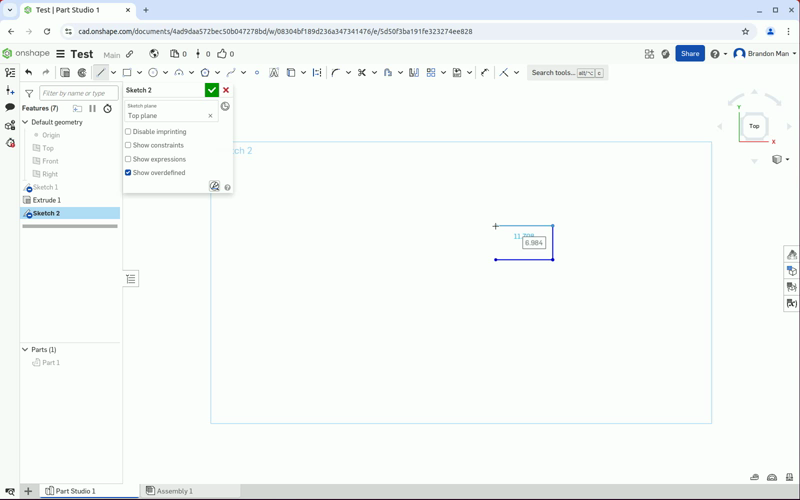
key_up(shift)
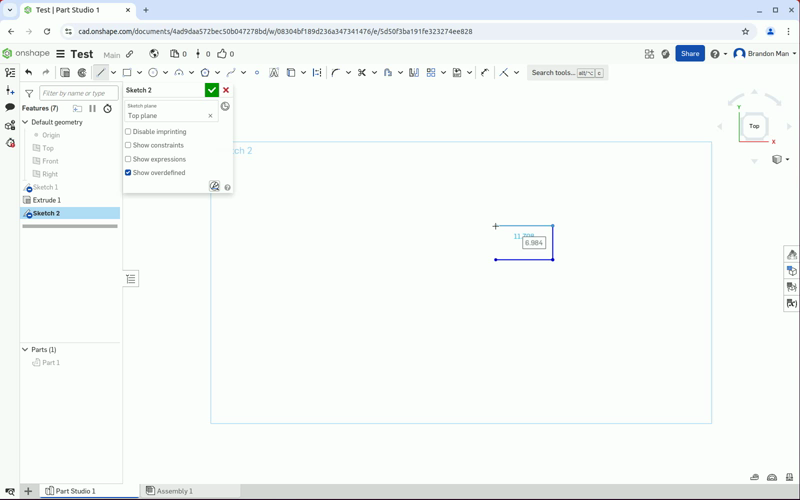
mouse_move(525, 225)
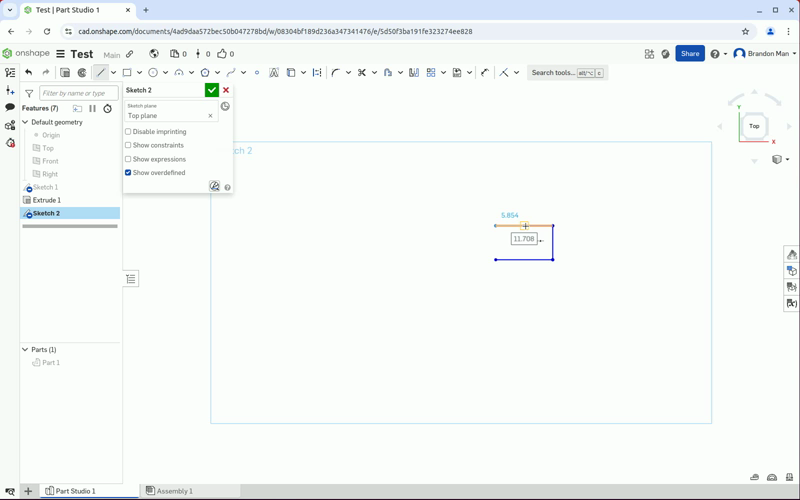
key_down(shift)
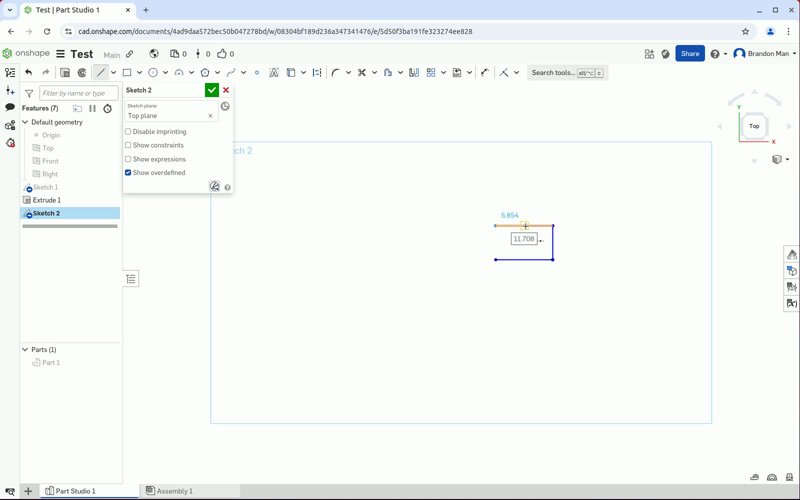
mouse_move(495, 259)
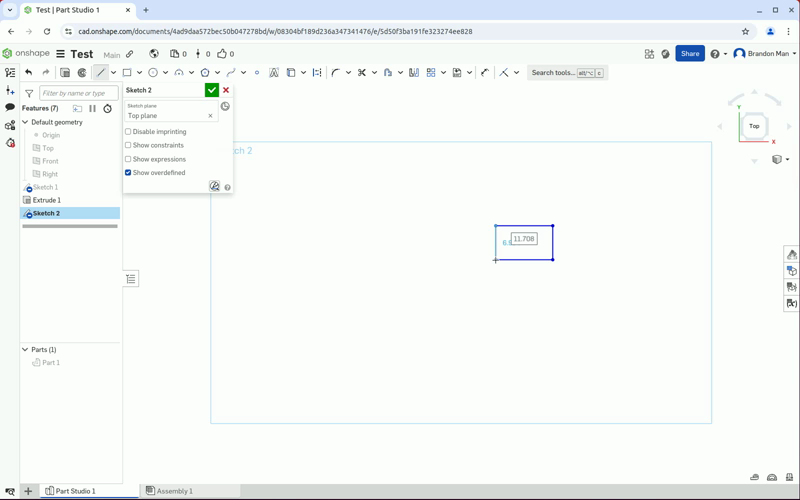
key_up(shift)
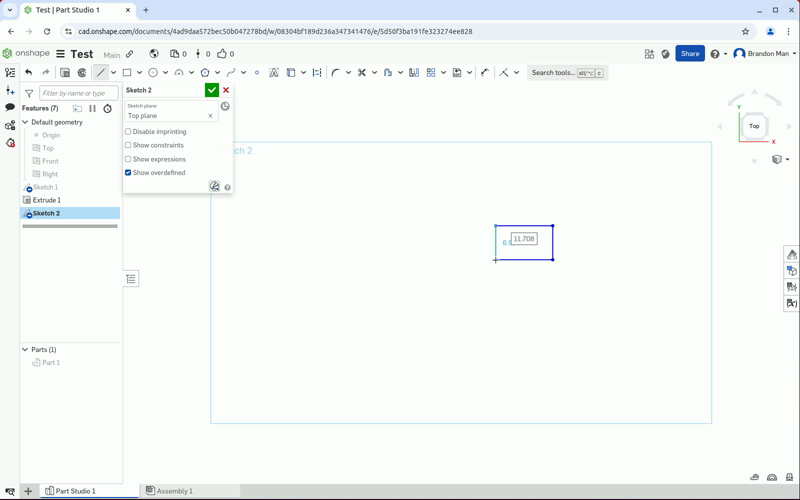
click(495, 259)
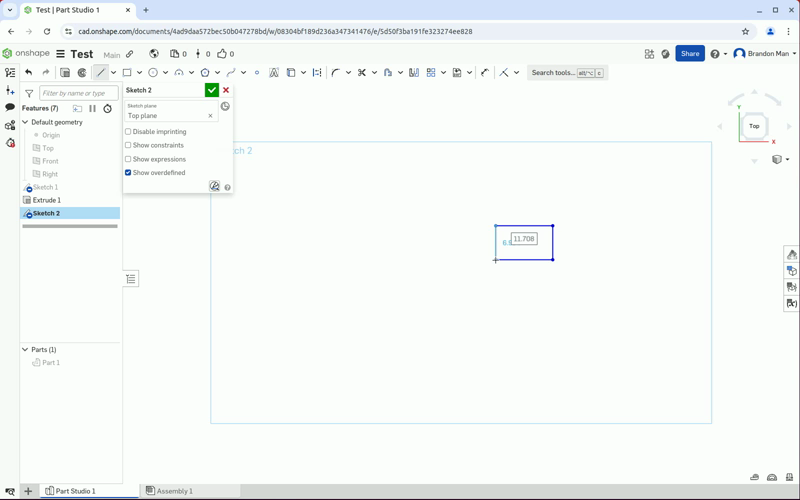
key(esc)
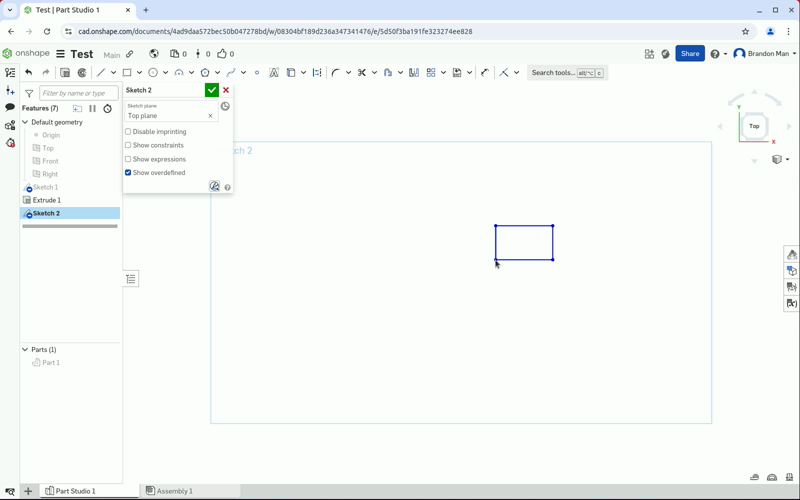
mouse_move(551, 231)
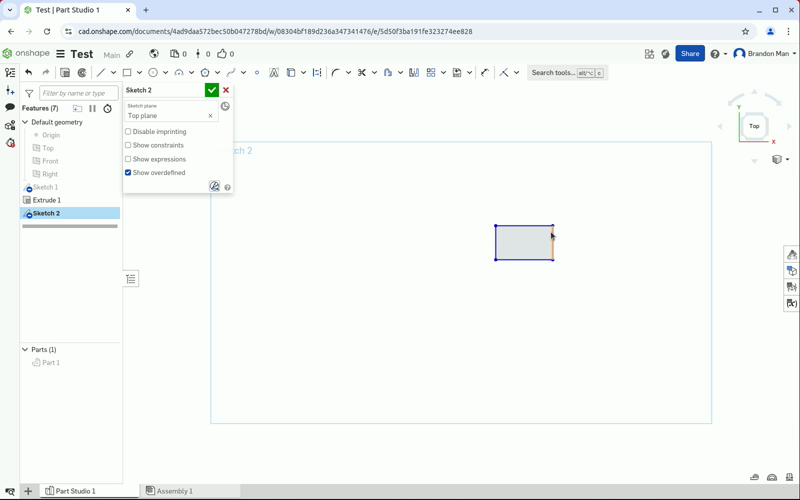
click(551, 231)
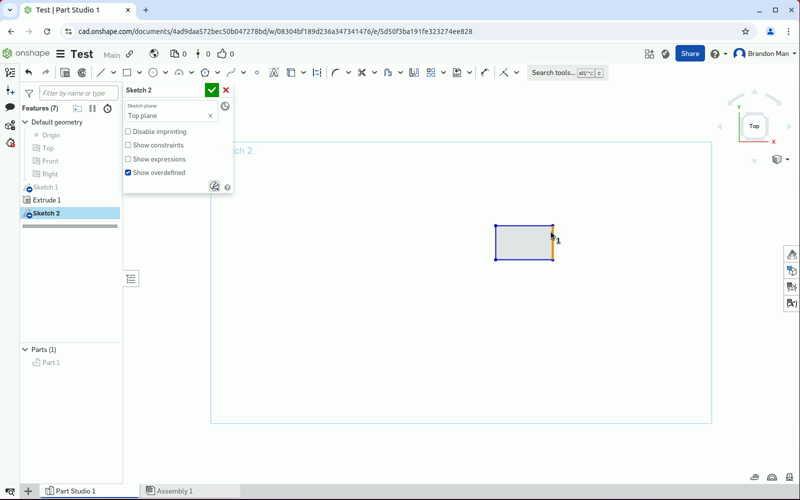
mouse_move(73, 352)
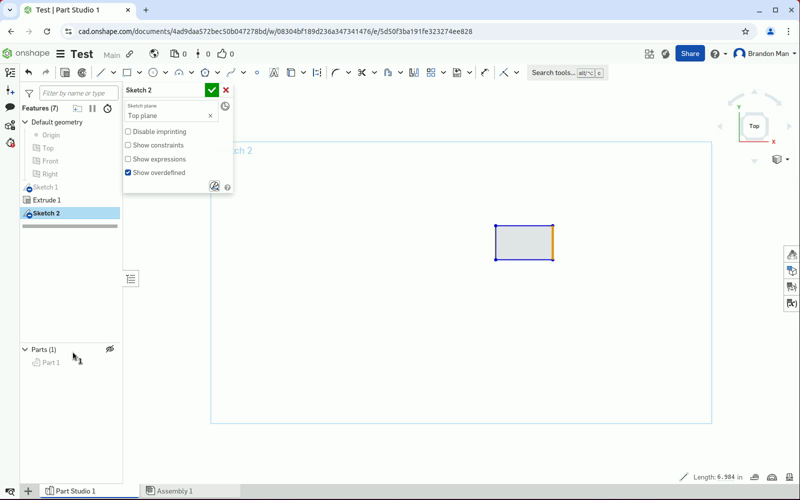
key(shift+y)
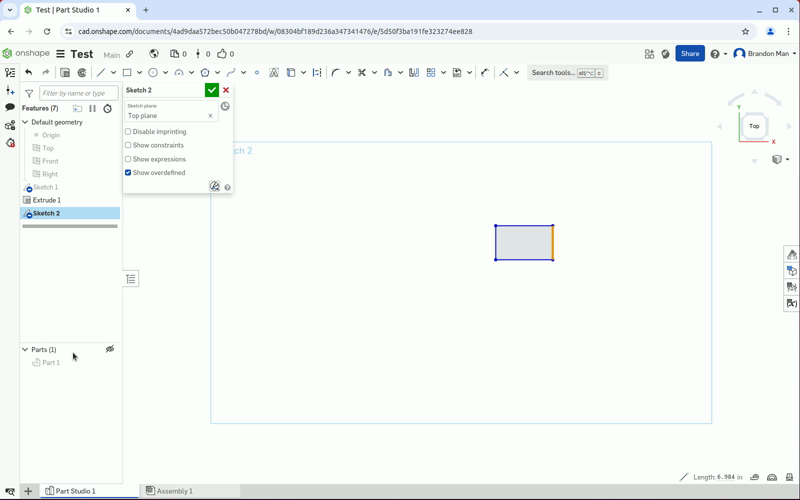
key(shift+e)
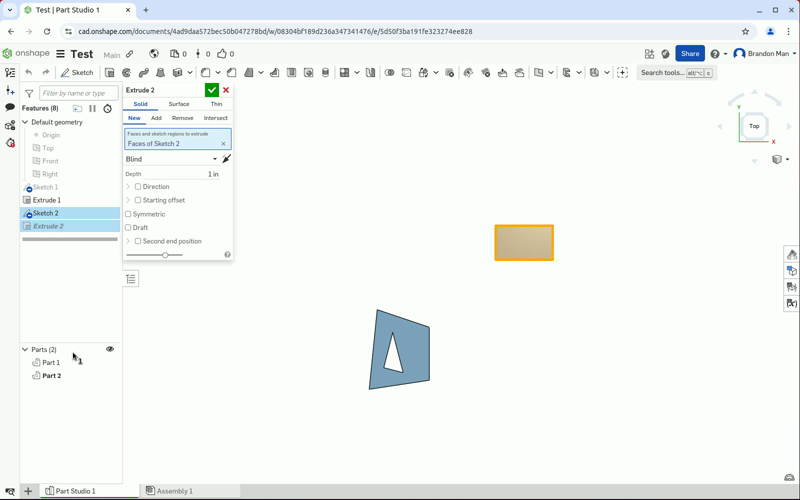
mouse_move(143, 106)
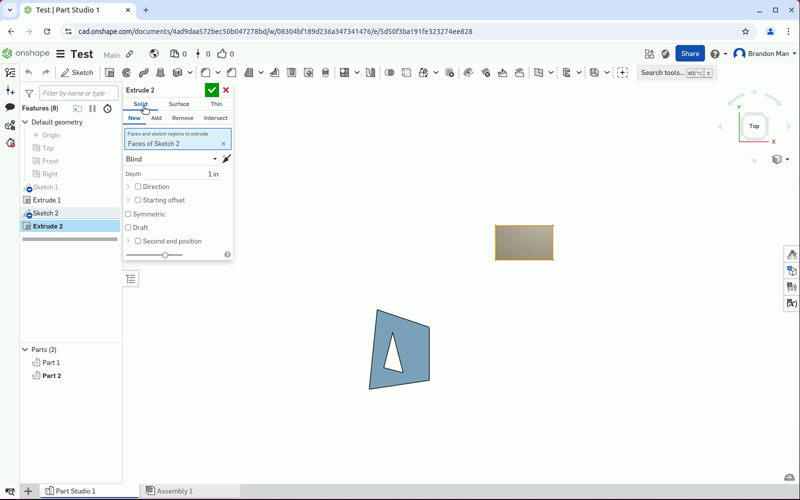
click(143, 106)
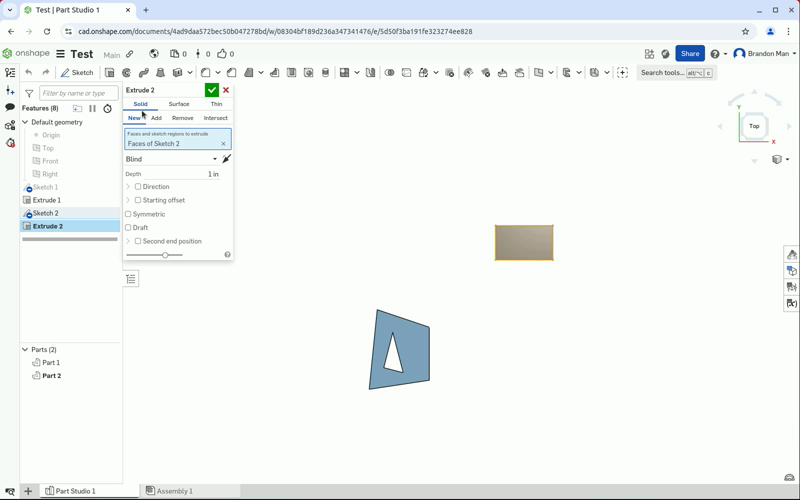
mouse_move(137, 120)
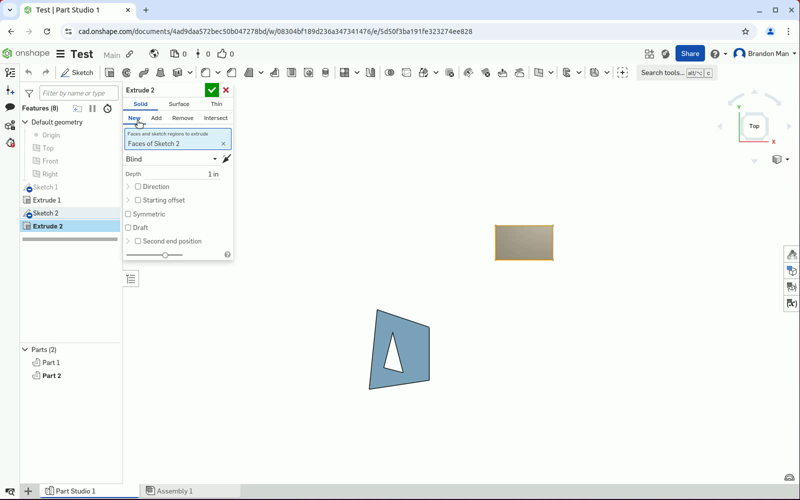
click(137, 120)
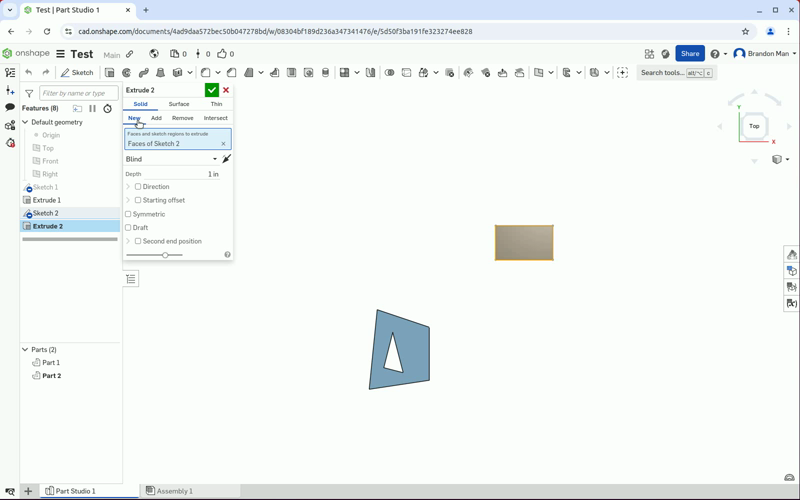
key(tab, 4)
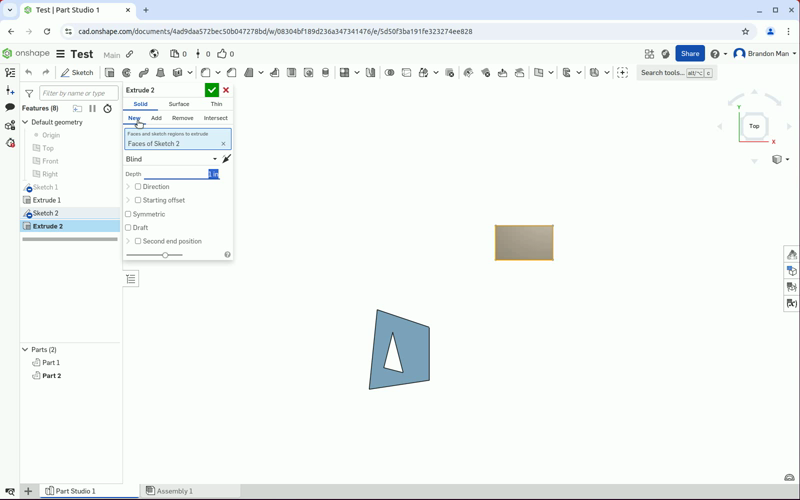
text(7.943)
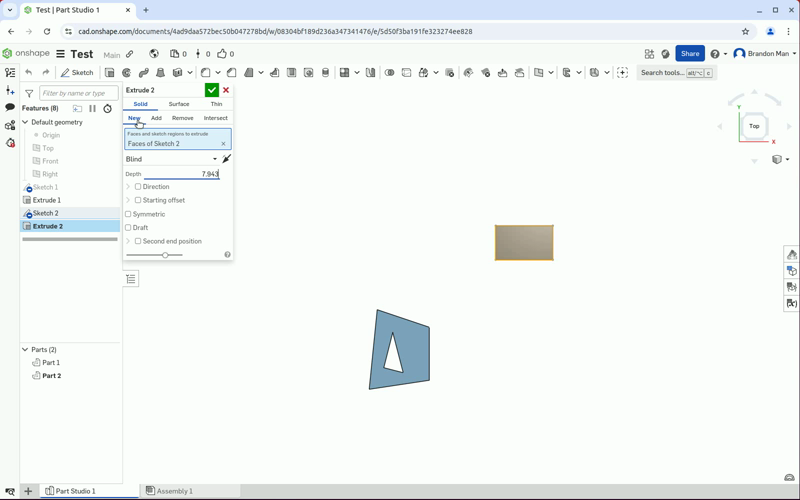
key(enter)
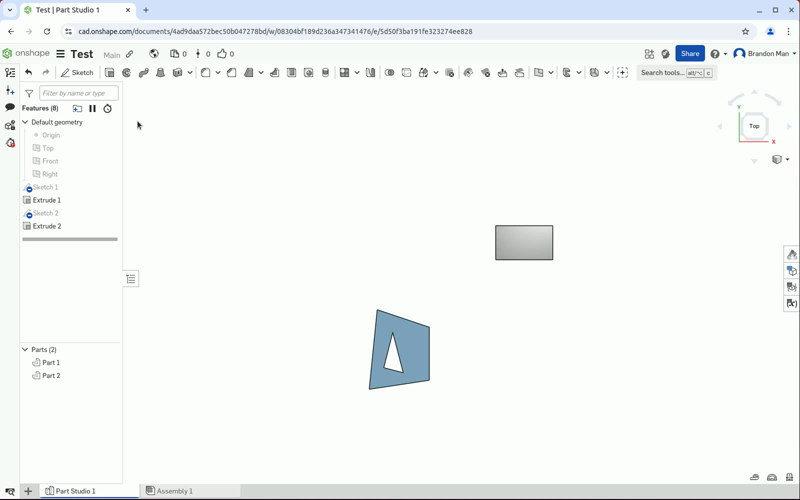
key(shift+h)
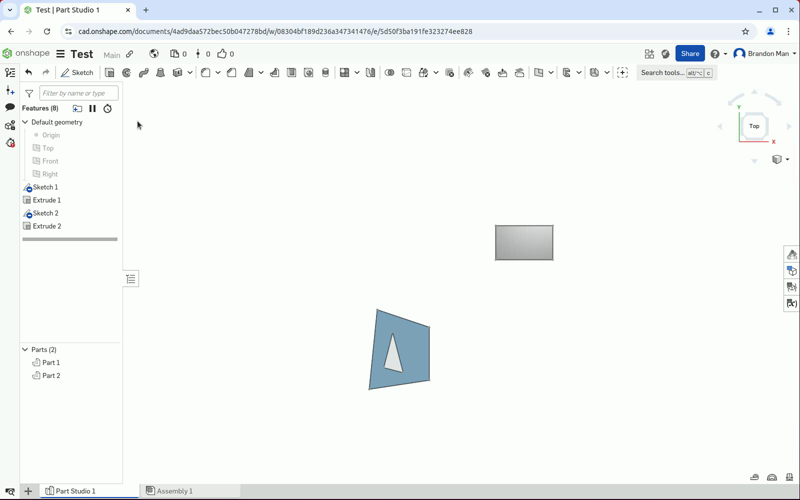
key(shift+h)
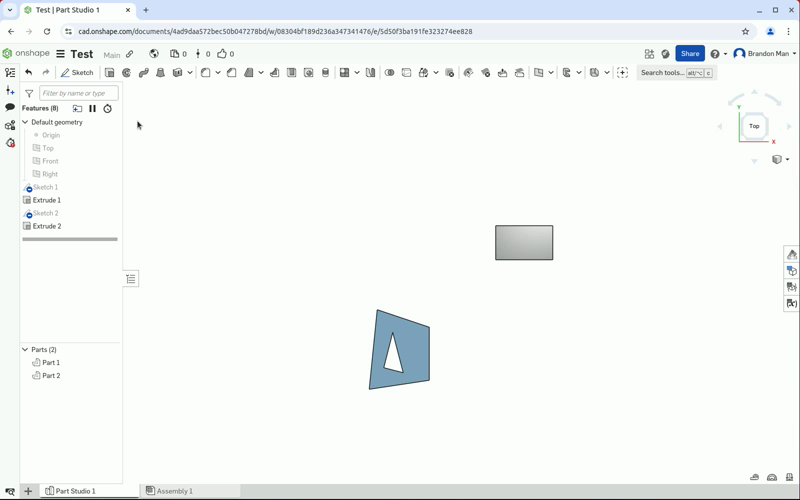
mouse_move(73, 189)
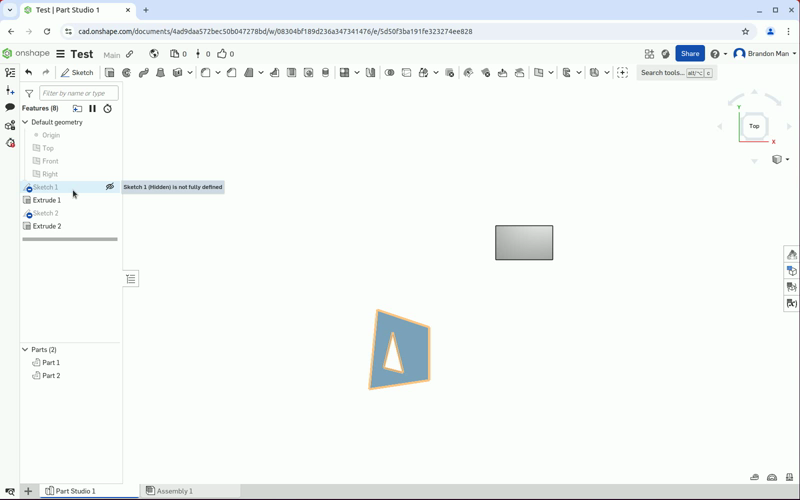
click(73, 189)
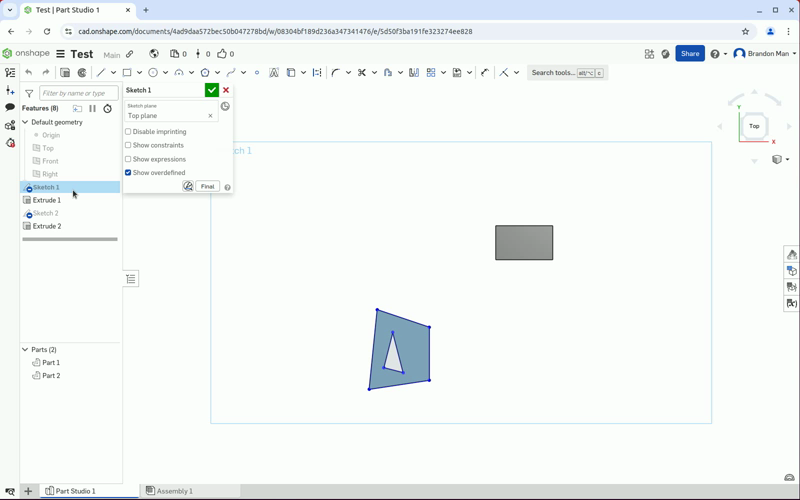
mouse_move(229, 92)
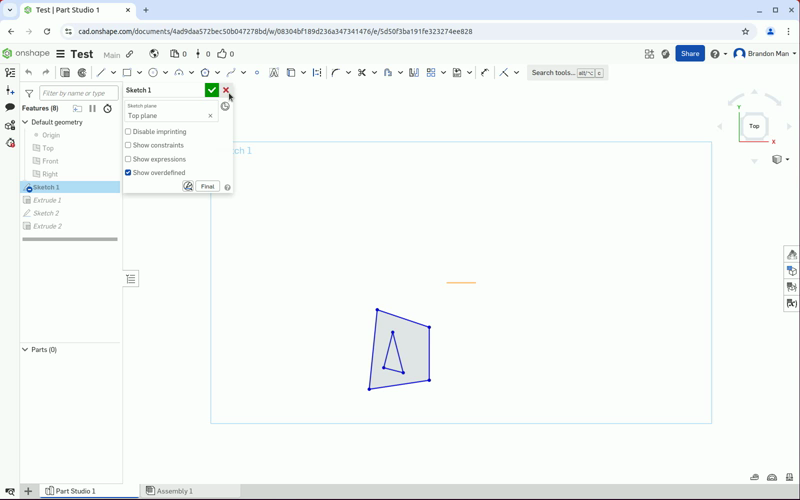
click(229, 92)
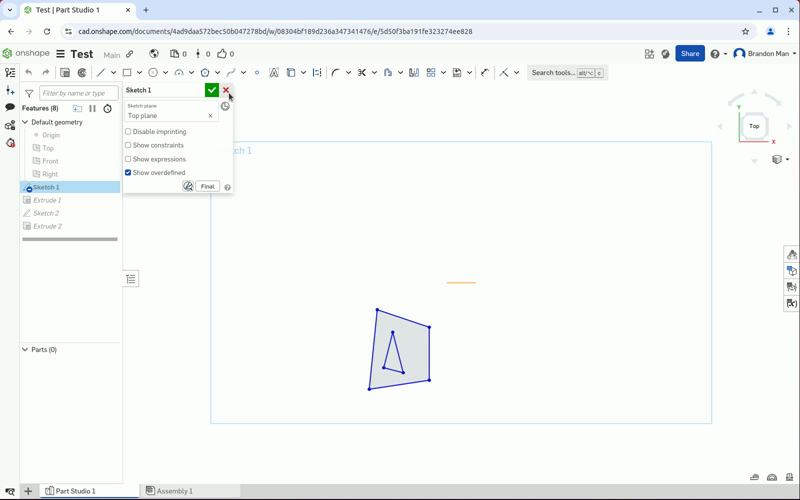
key(shift+s)
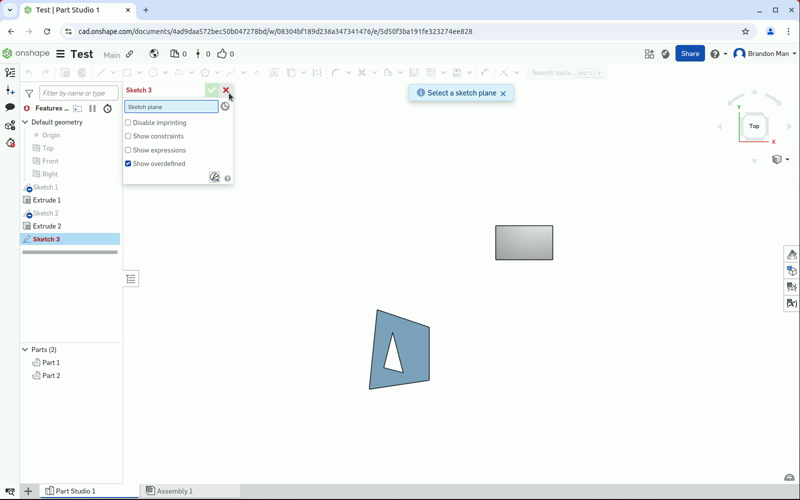
mouse_move(73, 150)
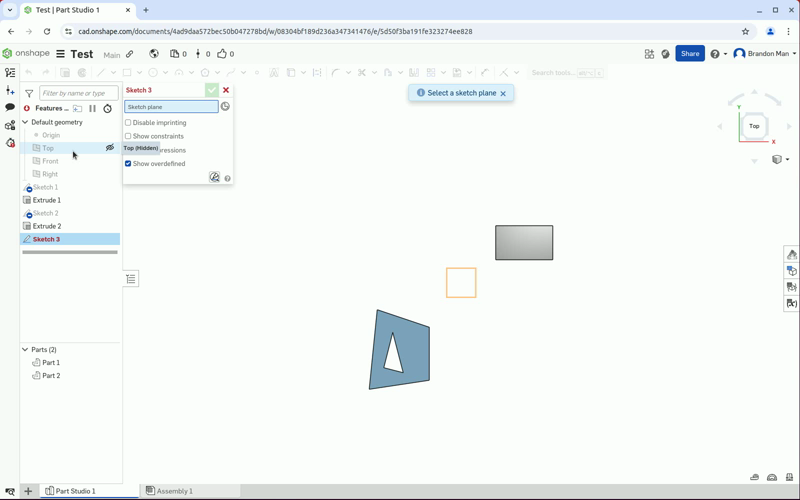
click(73, 150)
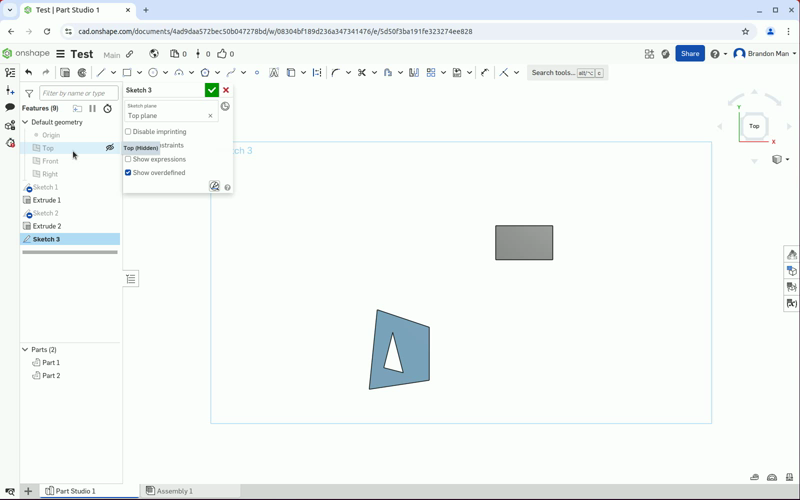
mouse_move(73, 352)
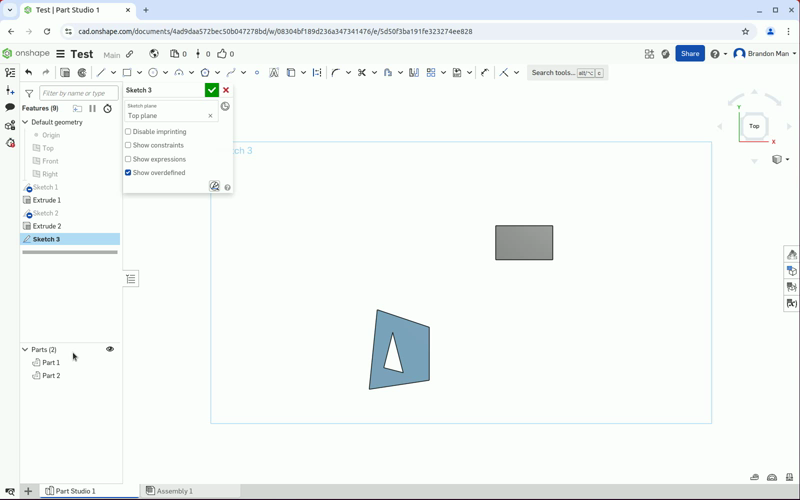
key(y)
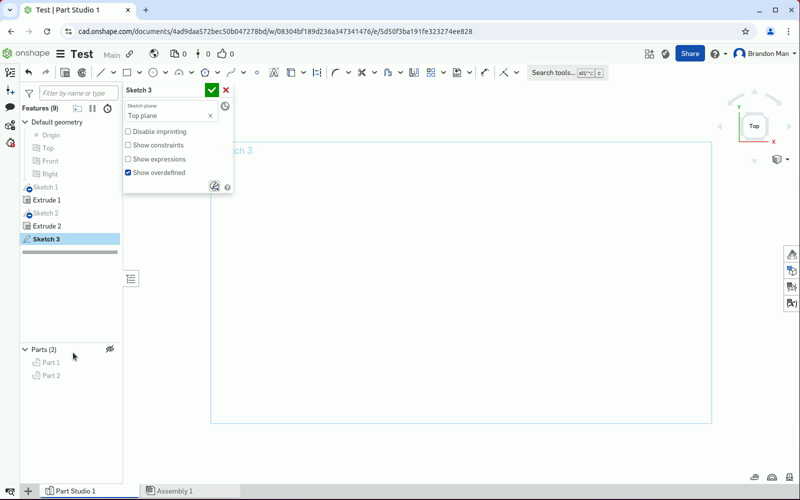
key(c)
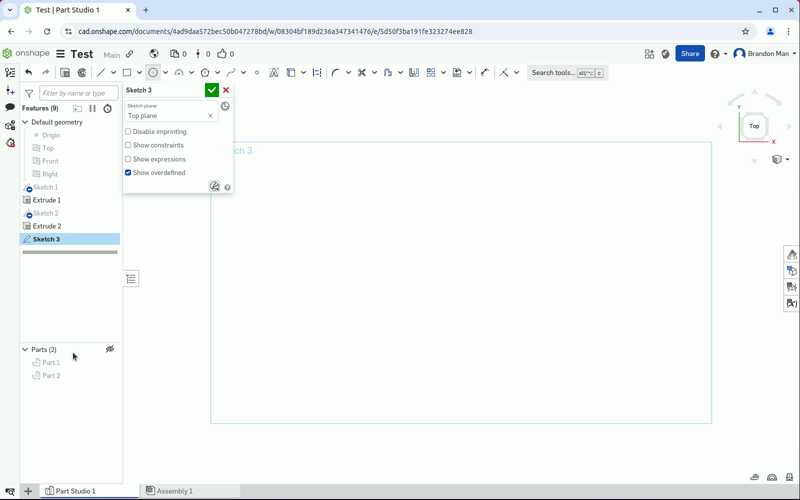
key_down(shift)
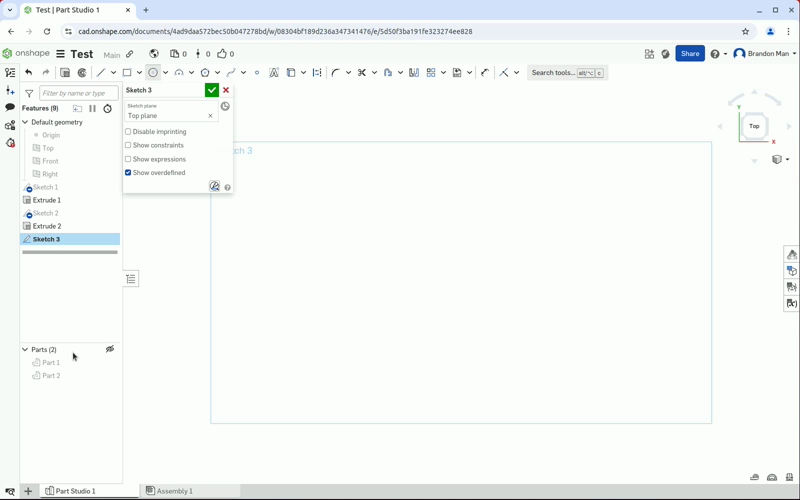
mouse_move(365, 201)
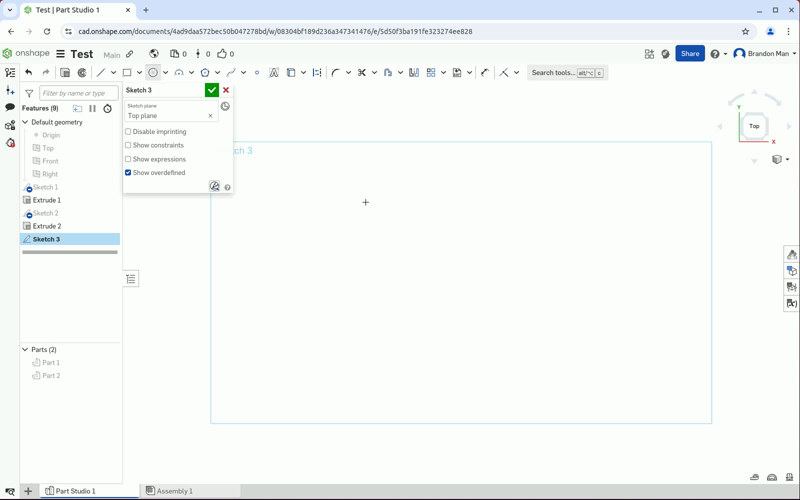
click(365, 201)
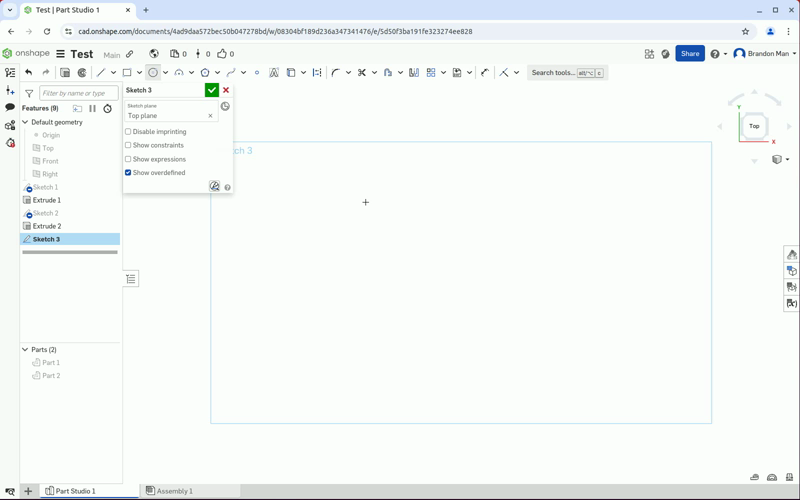
key_up(shift)
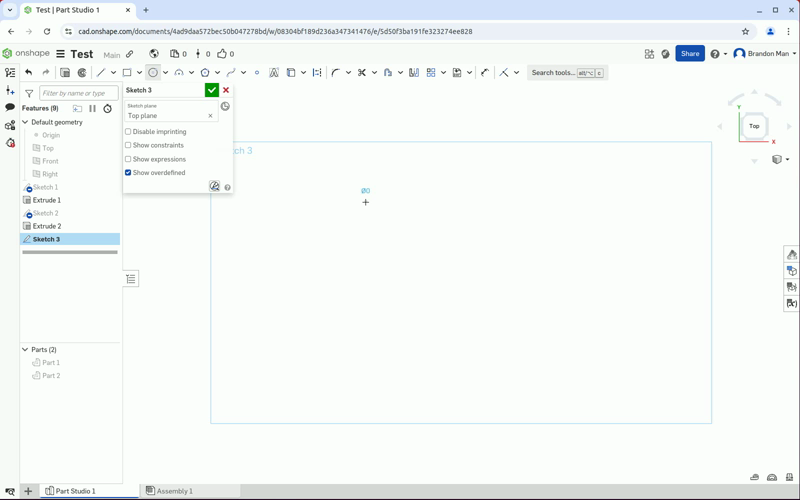
mouse_move(383, 201)
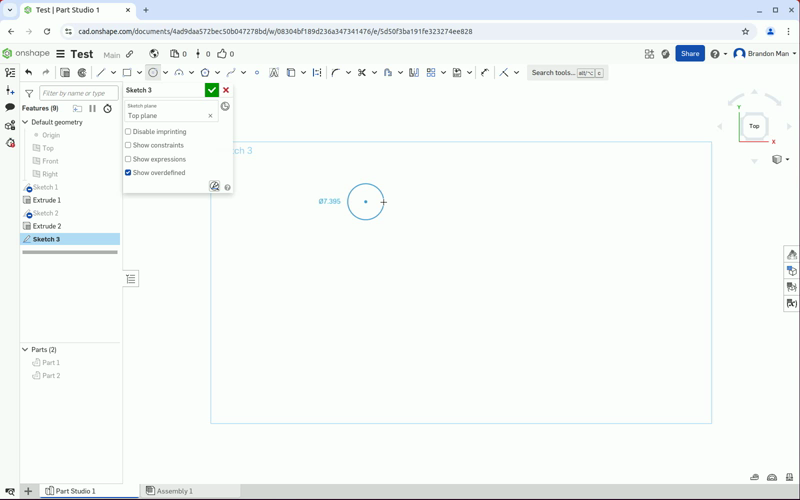
click(383, 201)
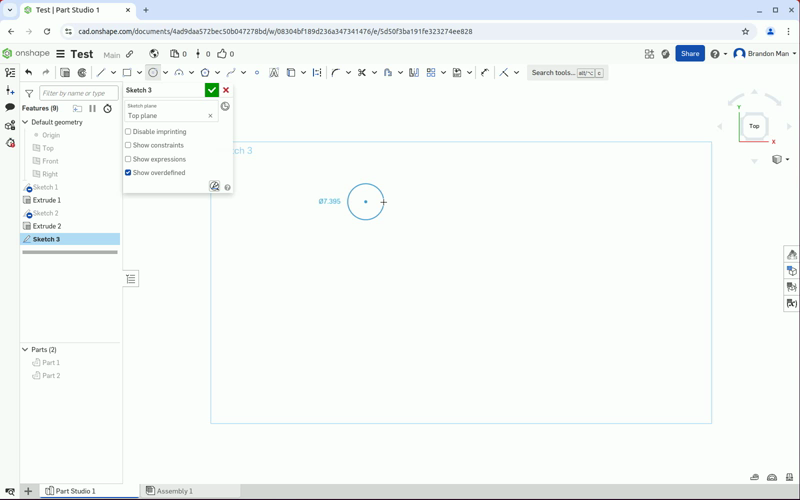
key(esc)
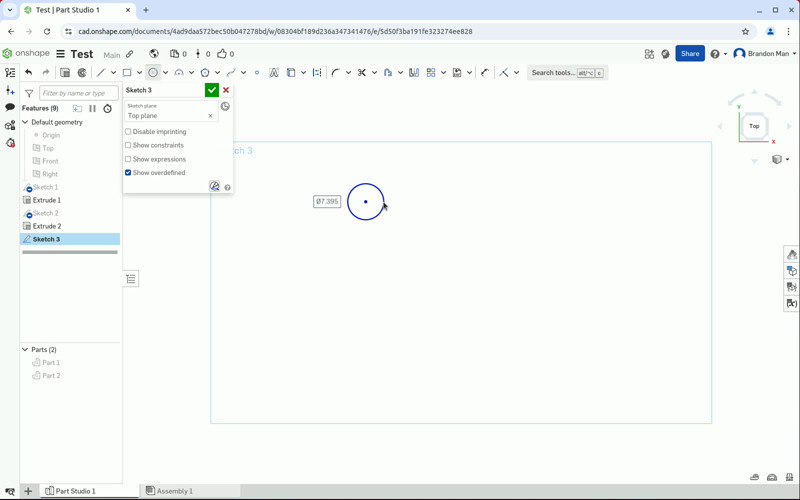
mouse_move(357, 206)
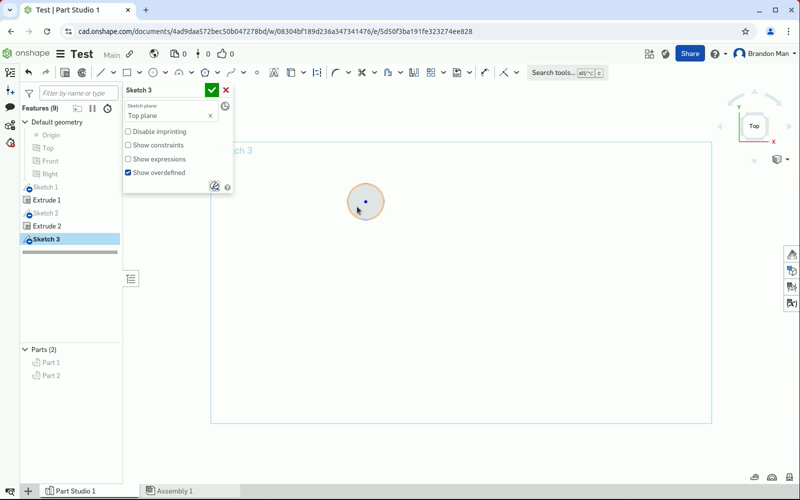
scroll(6)
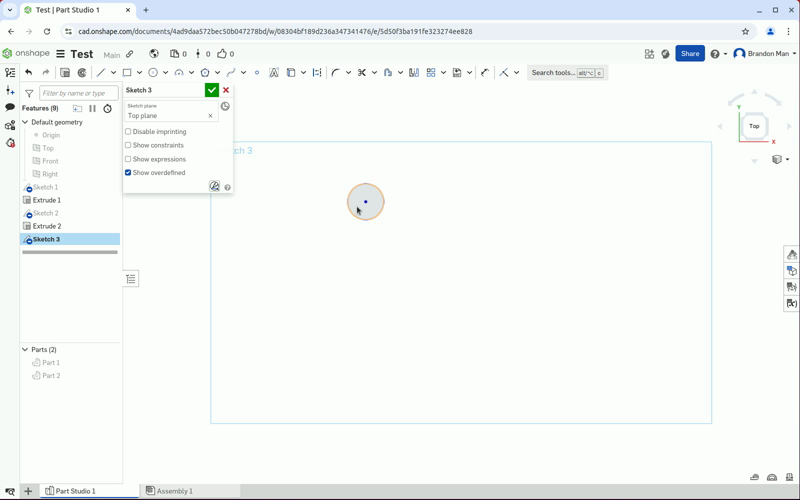
scroll(6)
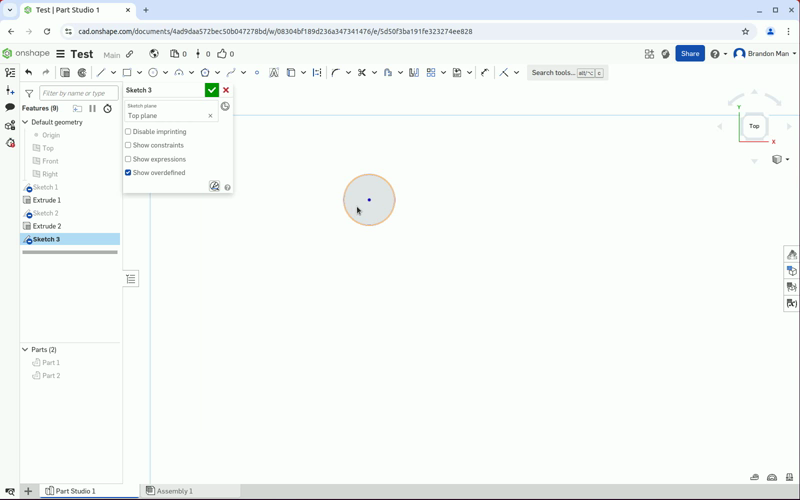
scroll(6)
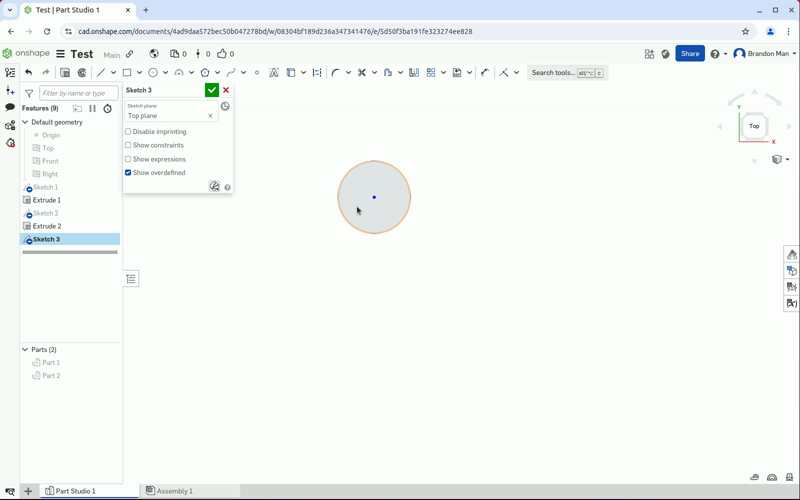
scroll(6)
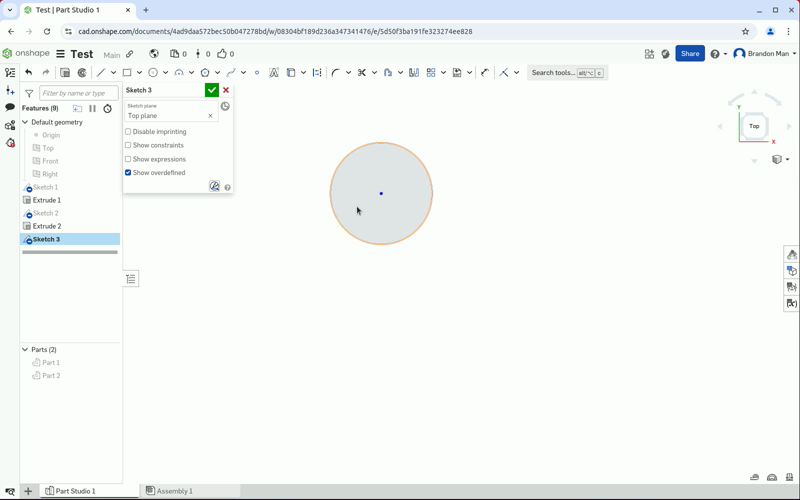
scroll(6)
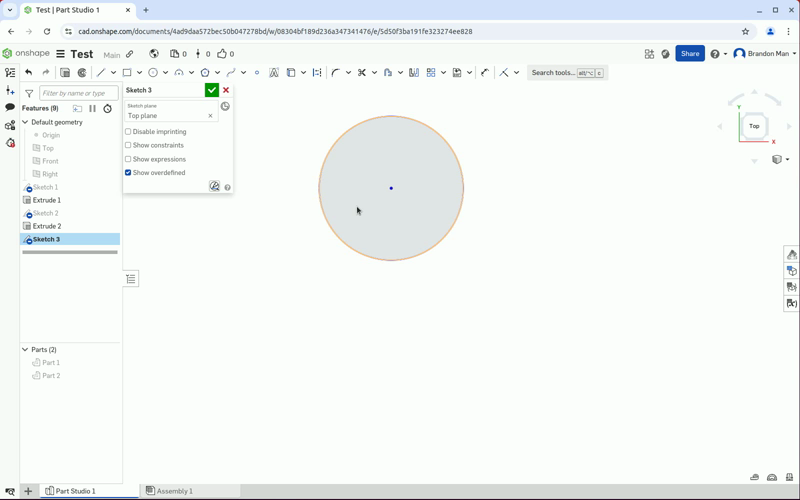
scroll(6)
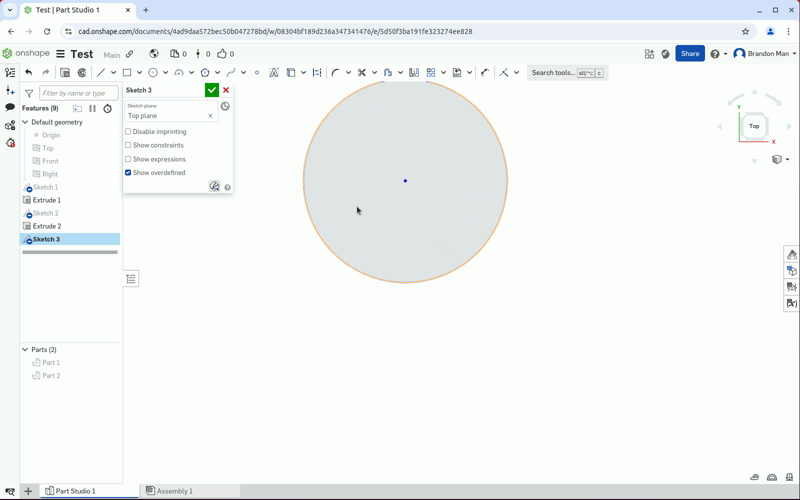
scroll(6)
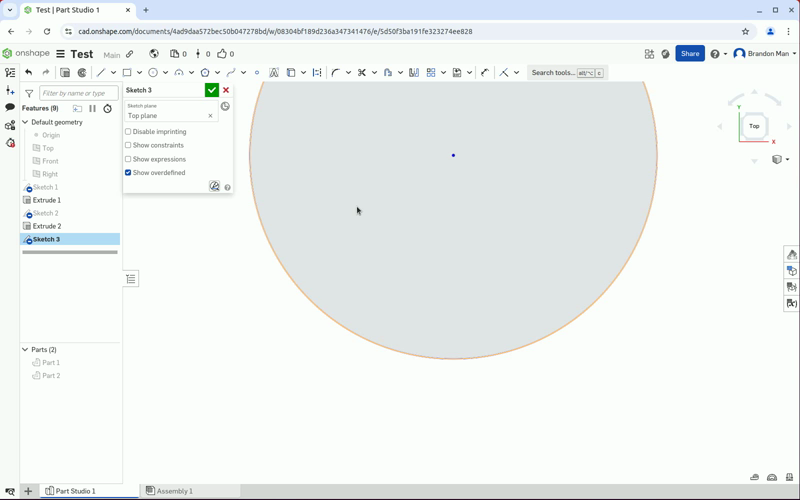
click(357, 206)
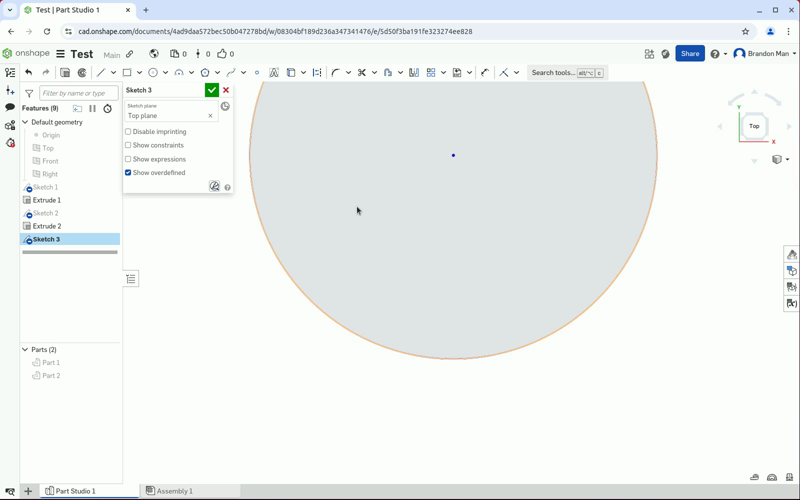
scroll(-6)
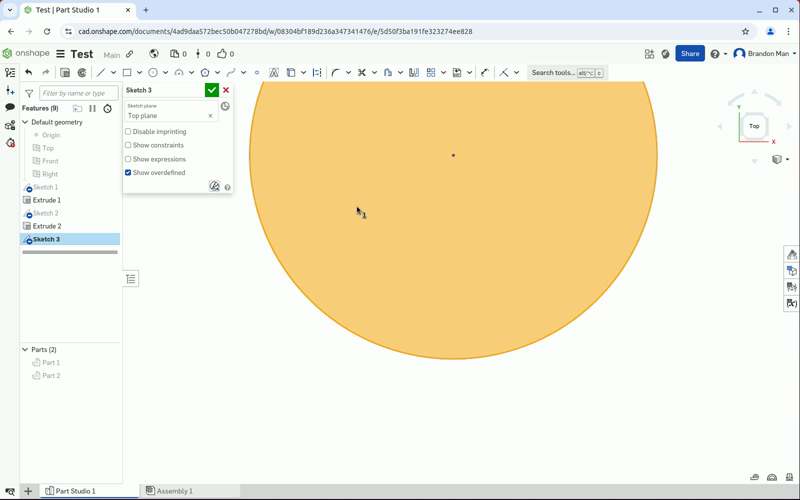
scroll(-6)
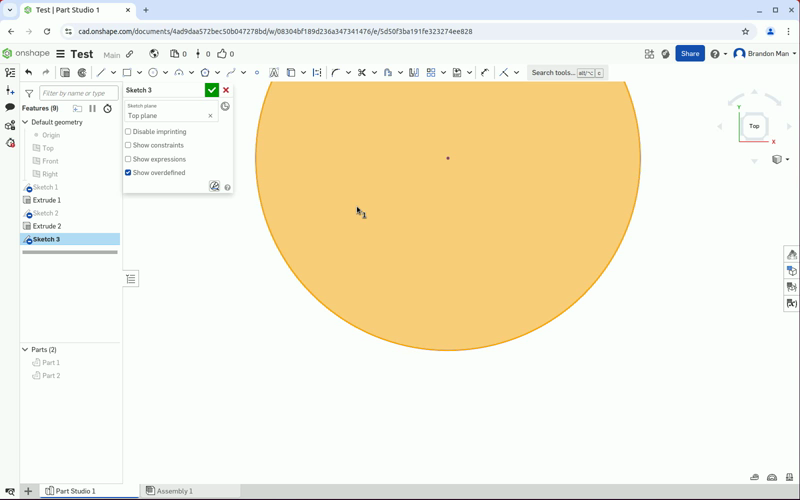
scroll(-6)
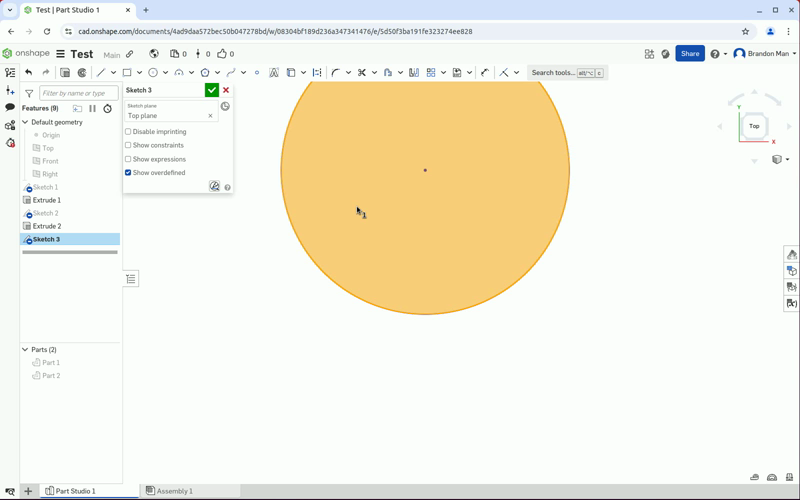
scroll(-6)
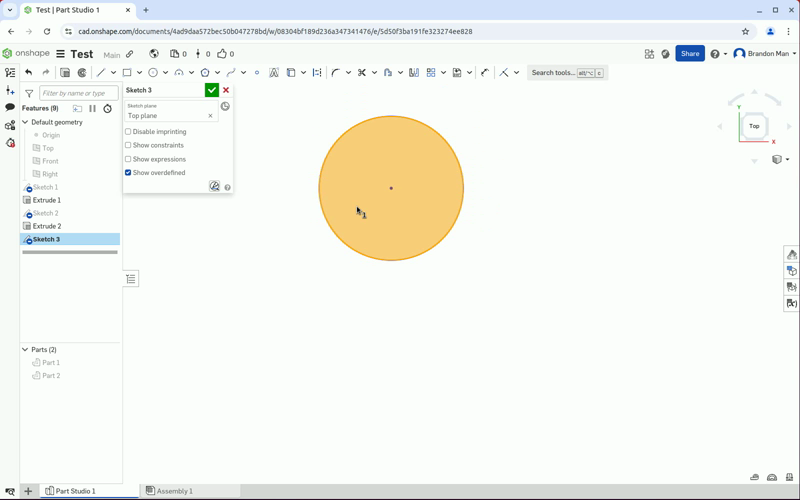
scroll(-6)
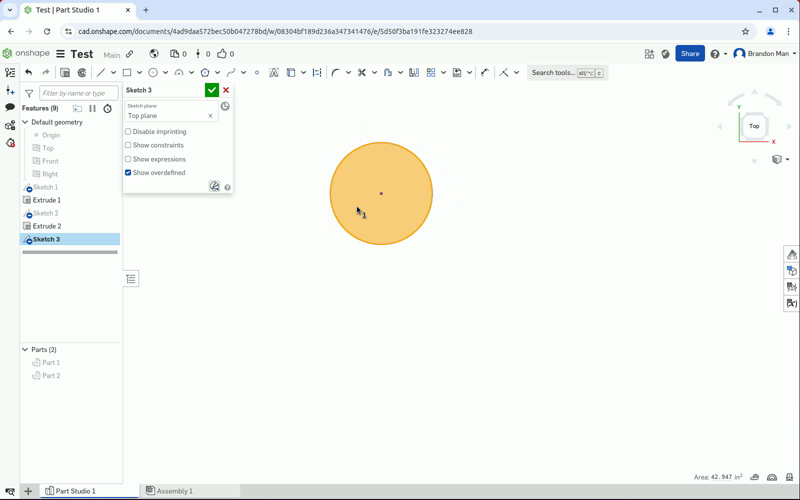
scroll(-6)
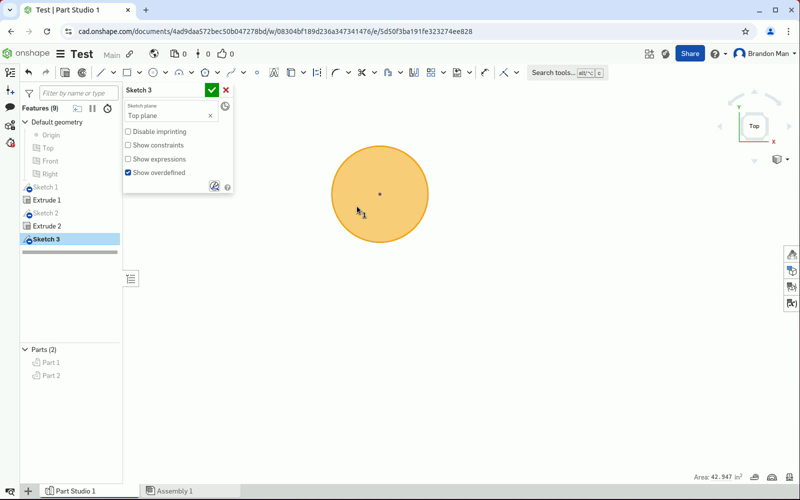
scroll(-6)
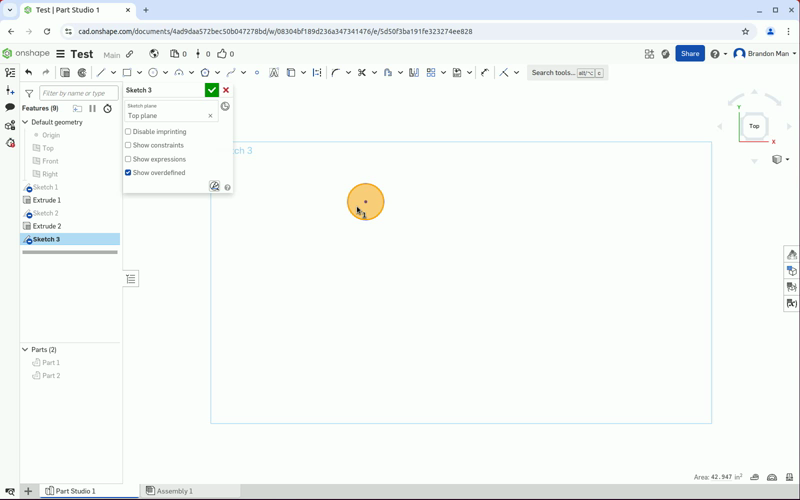
mouse_move(73, 352)
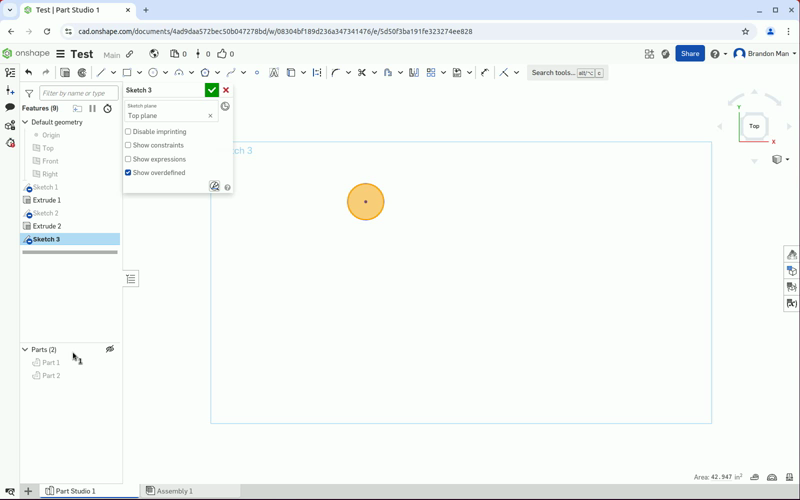
key(shift+y)
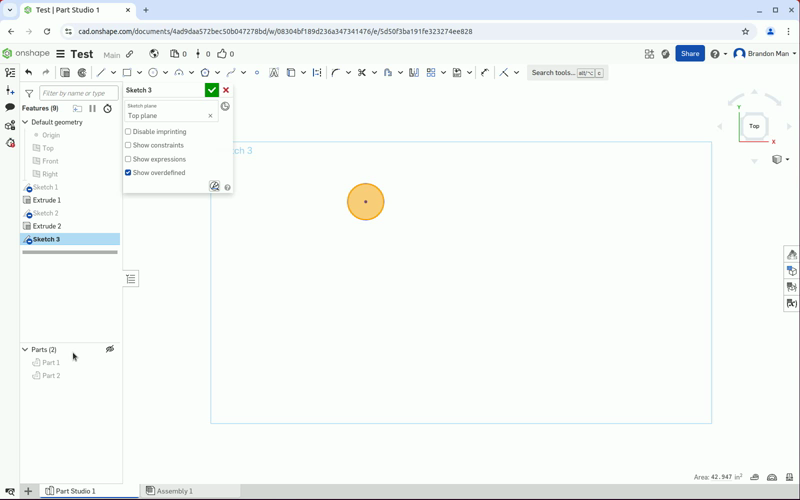
key(shift+e)
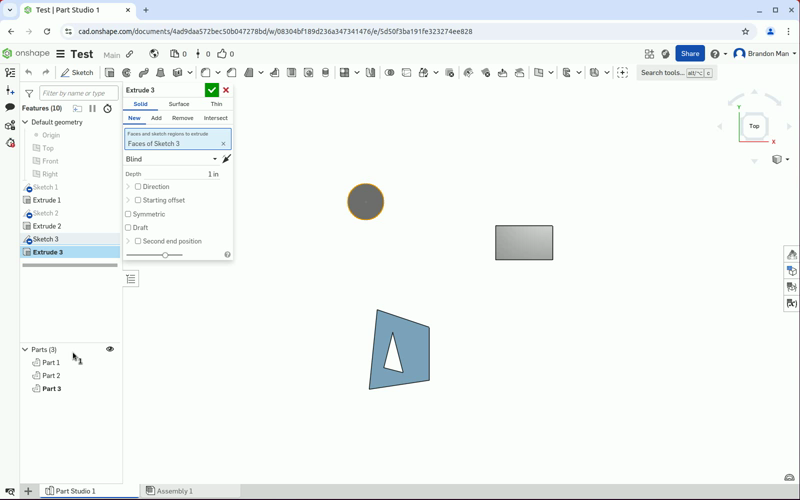
mouse_move(143, 106)
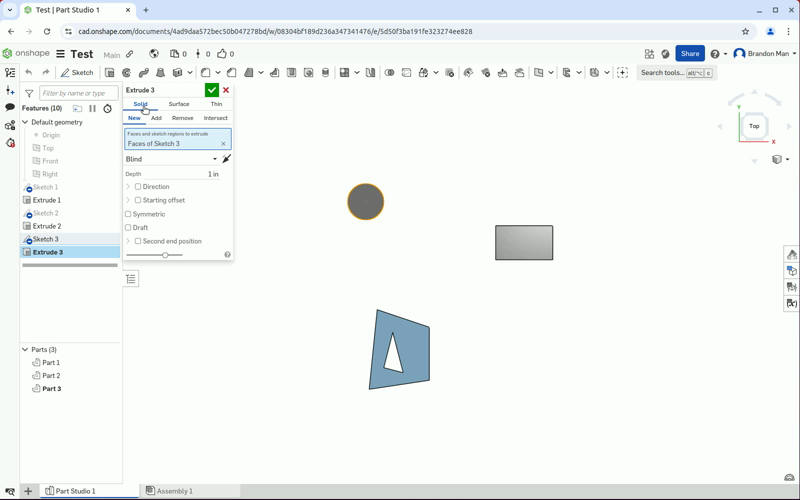
click(143, 106)
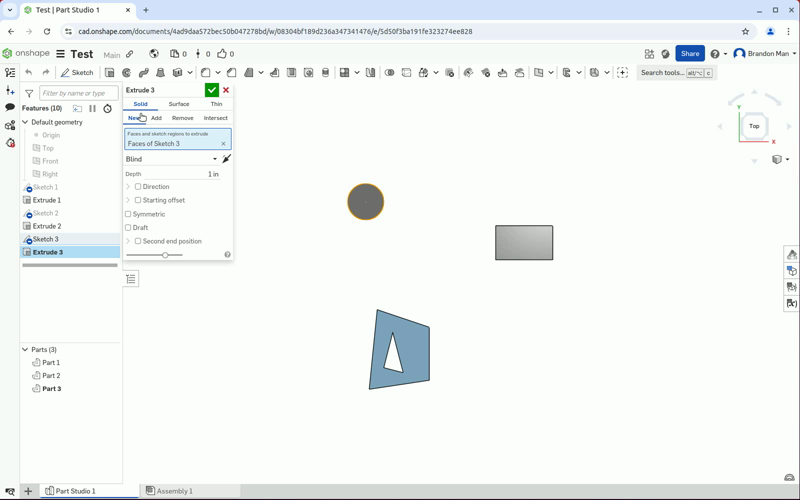
mouse_move(137, 120)
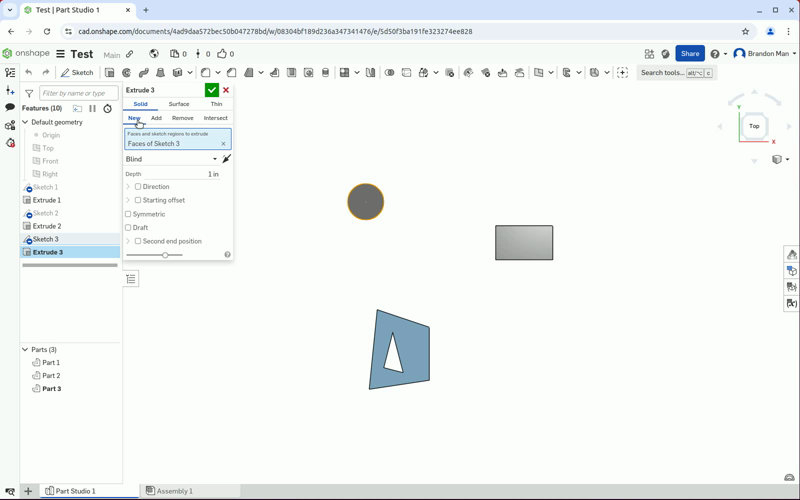
click(137, 120)
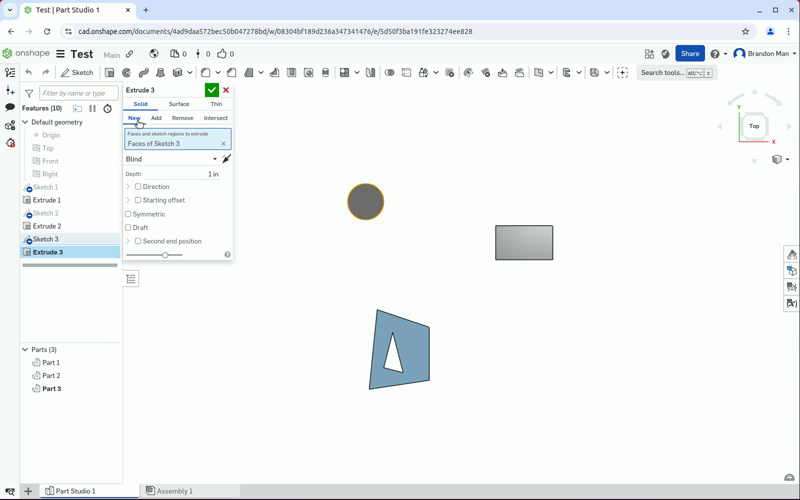
key(tab, 4)
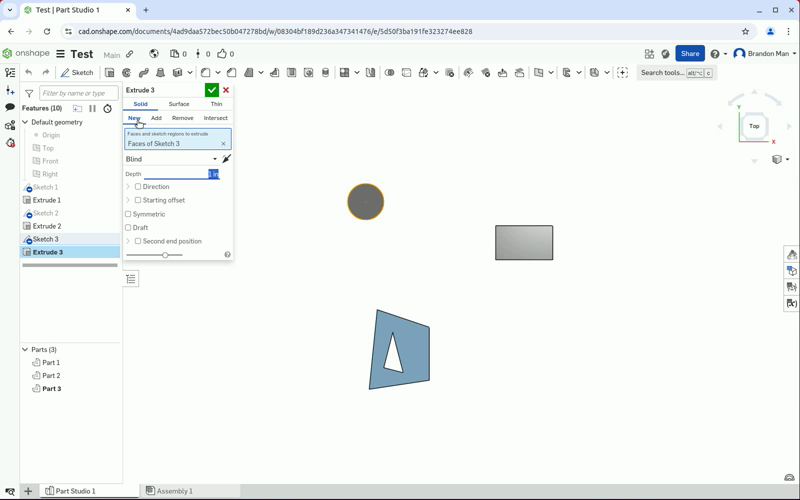
text(7.943)
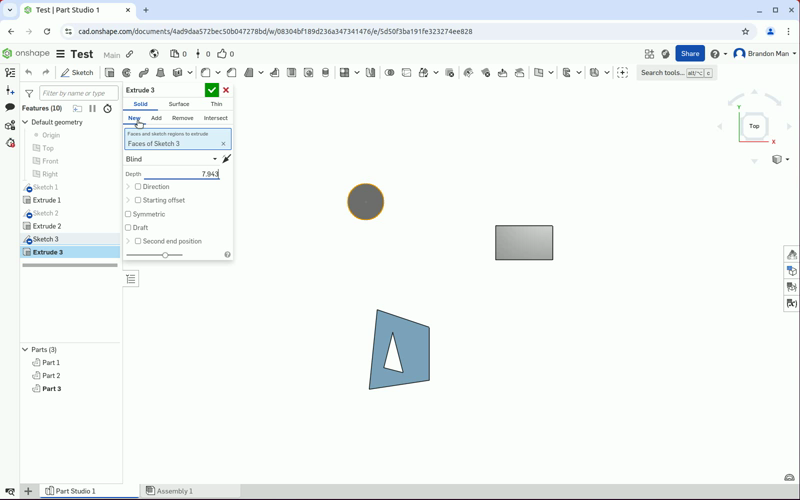
key(enter)
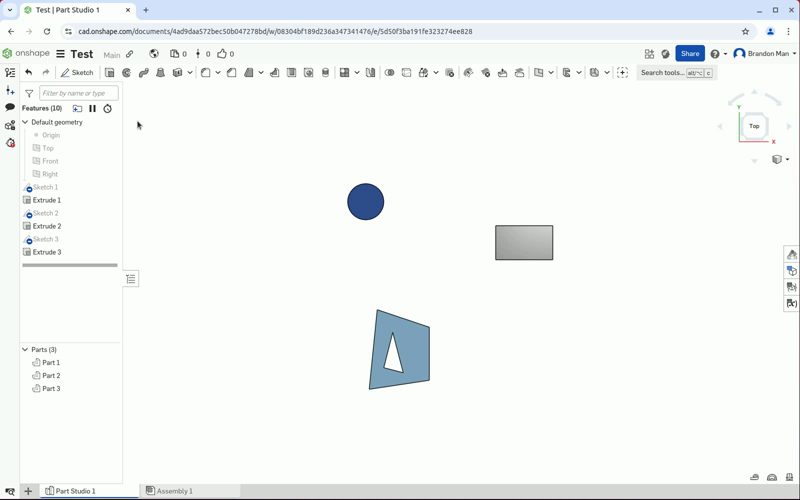
key(shift+h)
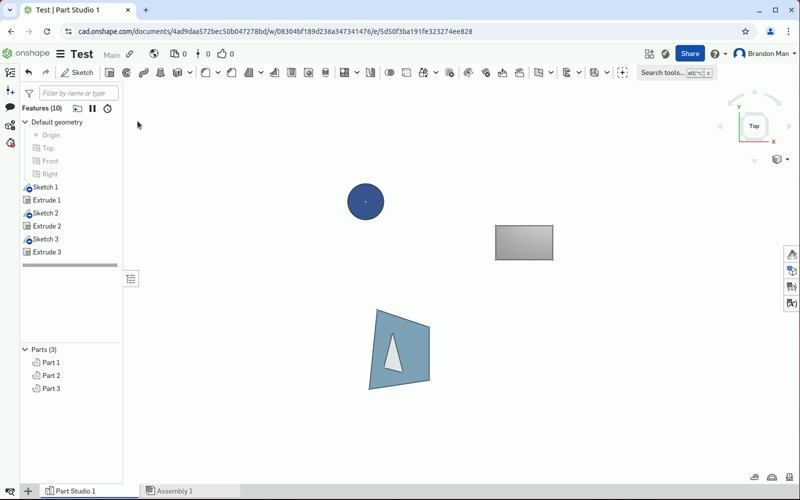
key(shift+h)
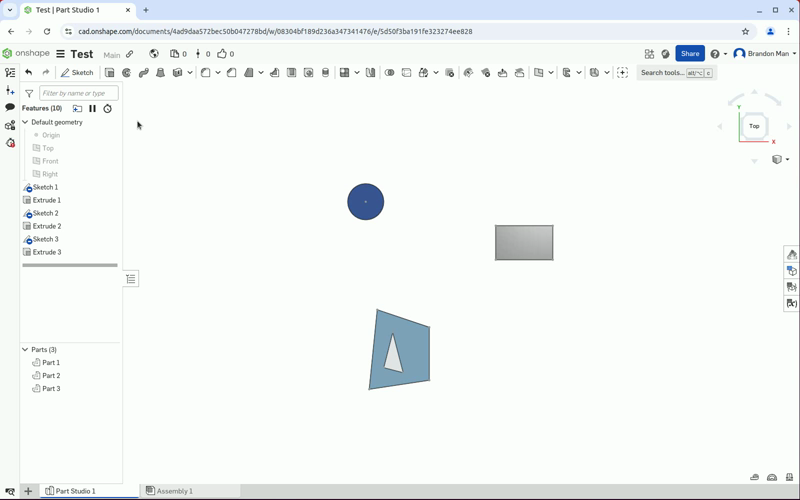
key(shift+7)
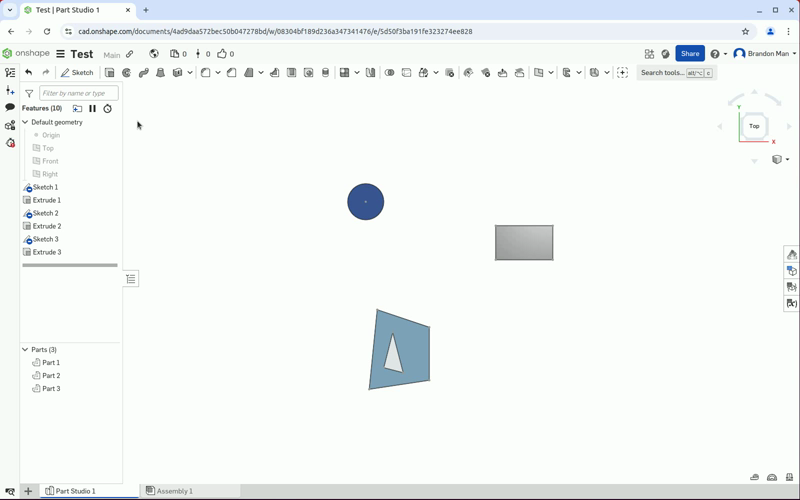
key(up, 3)
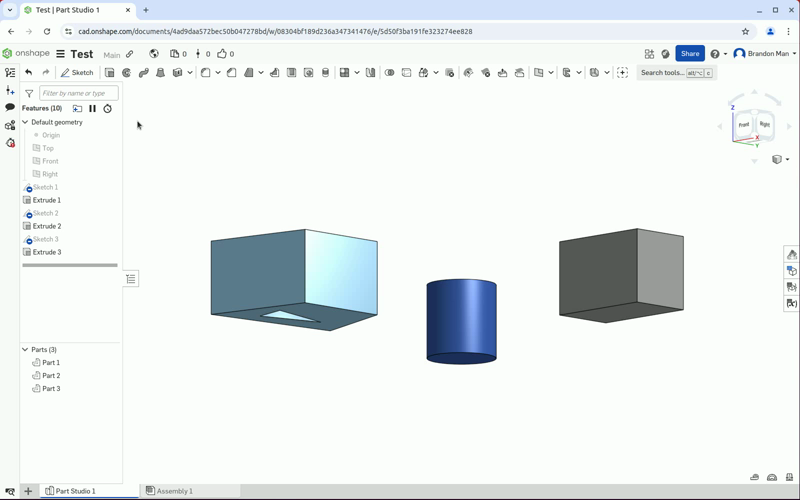
key(left, 3)
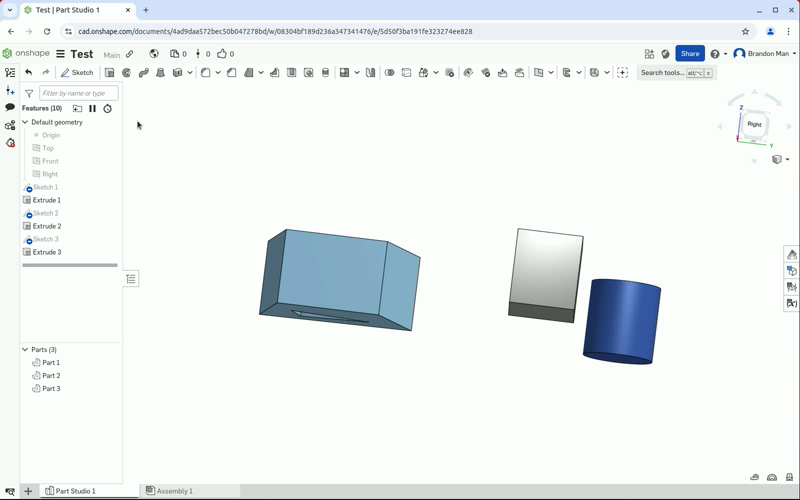
key(right, 3)
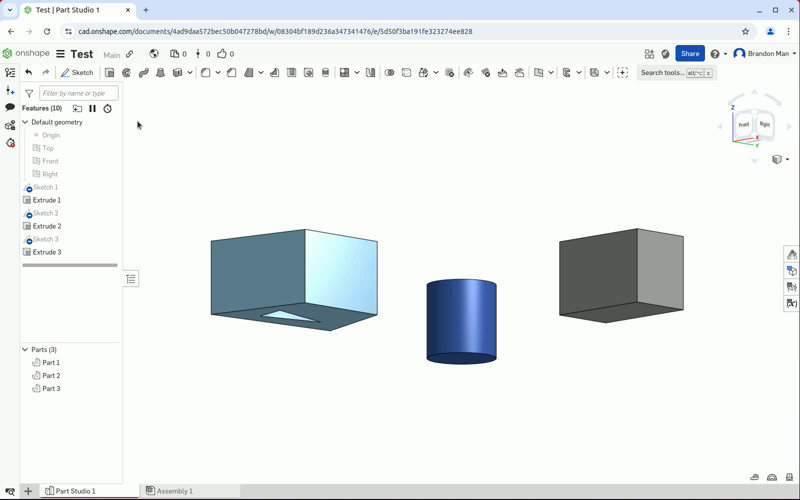
key(down, 3)
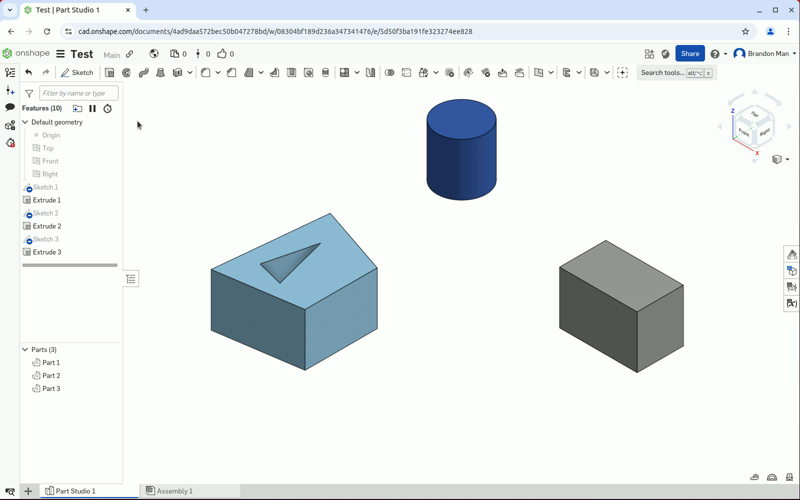
mouse_move(73, 189)
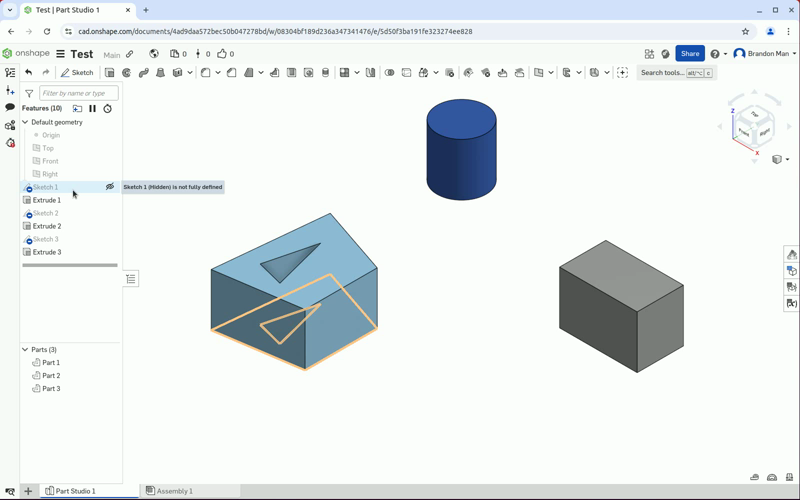
click(73, 189)